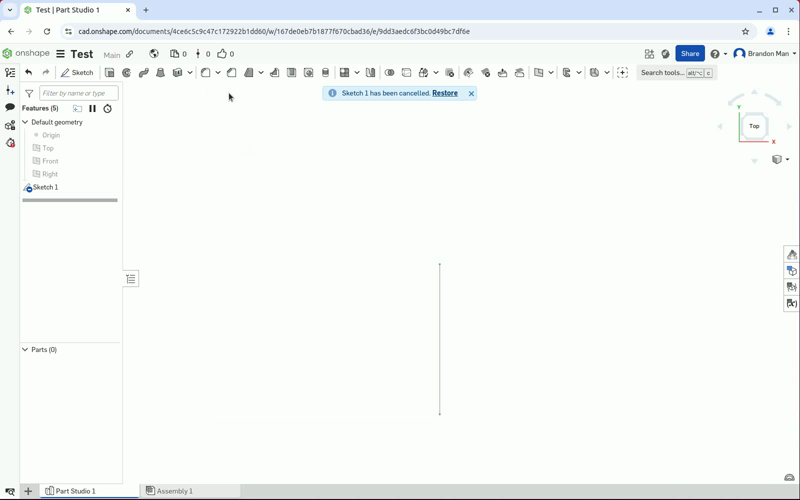
key(shift+h)
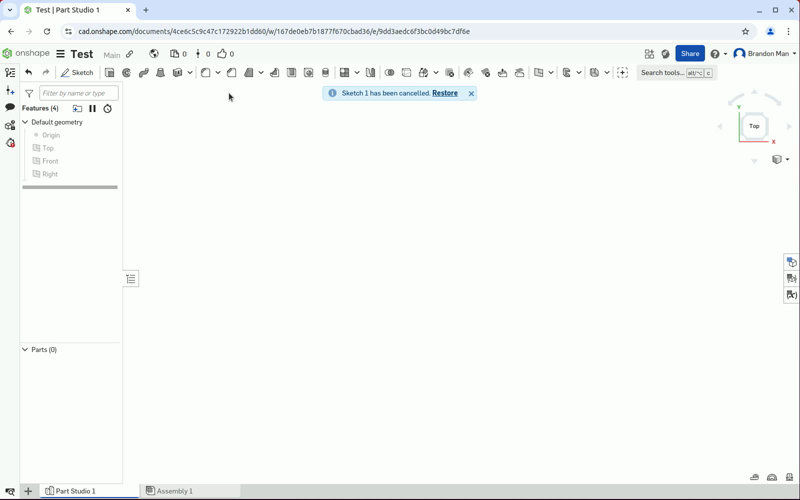
mouse_move(73, 352)
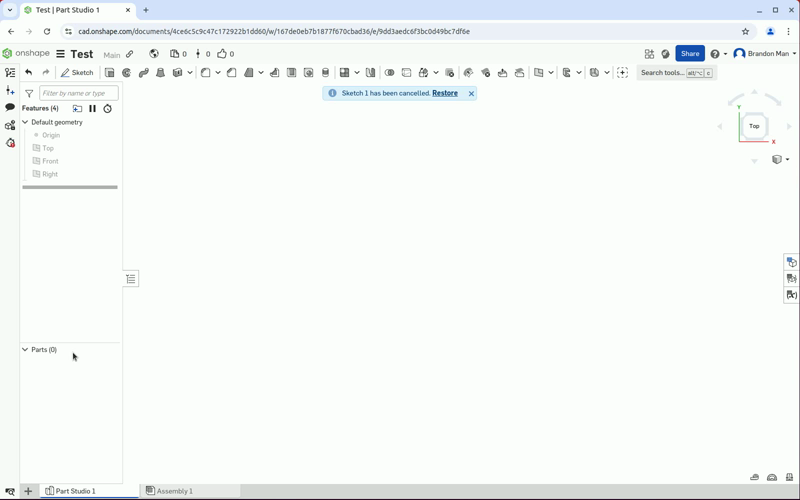
key(y)
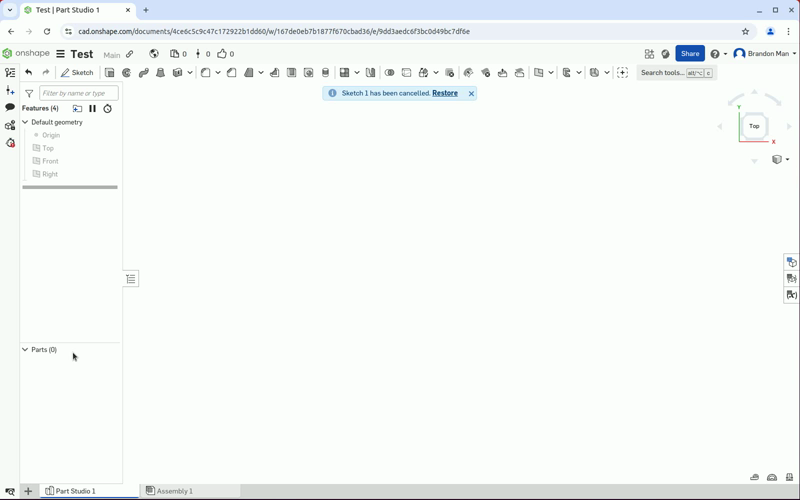
key(shift+p)
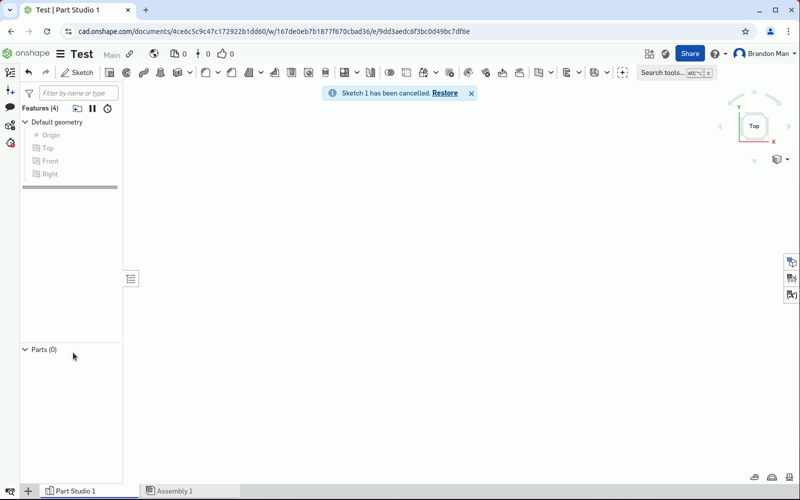
key(space)
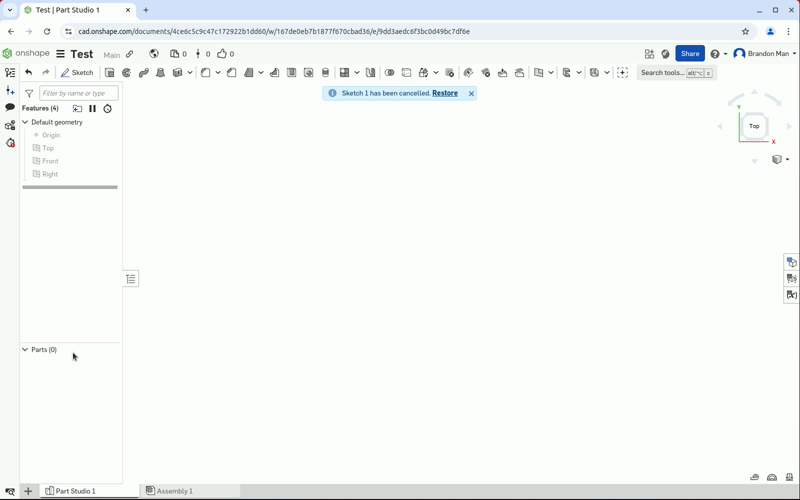
key_down(shift)
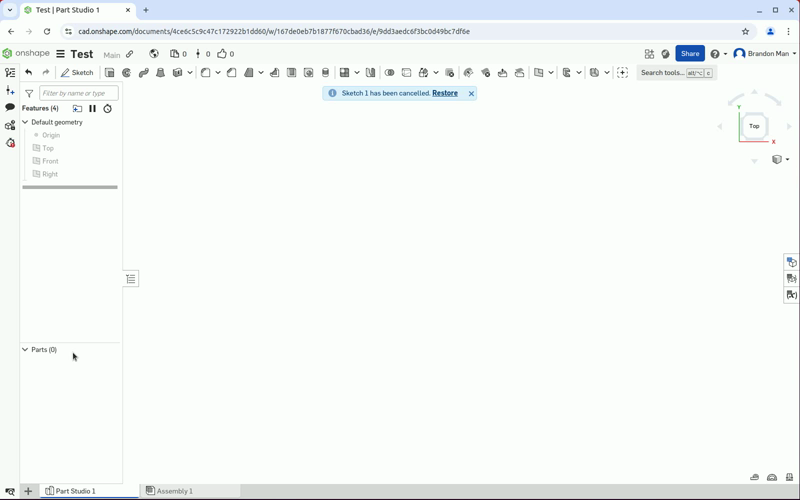
key(up)
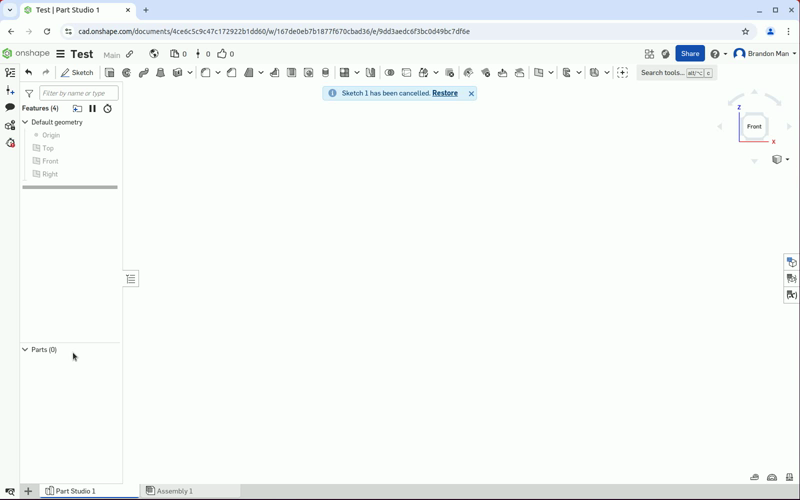
key_up(shift)
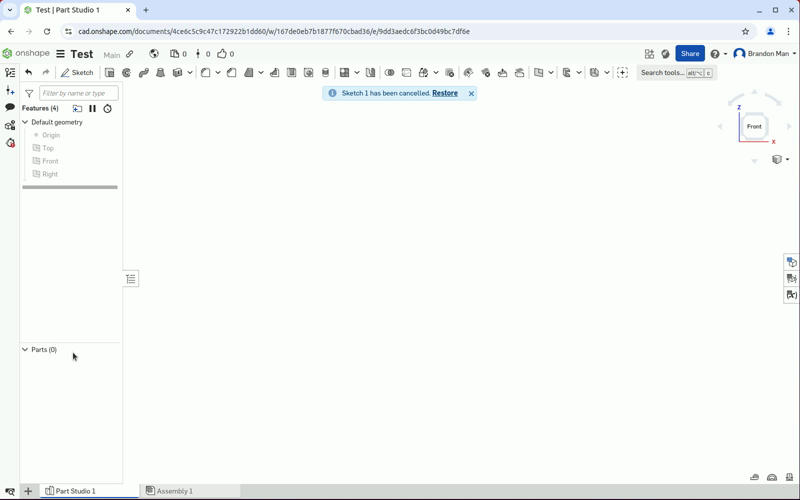
mouse_move(73, 352)
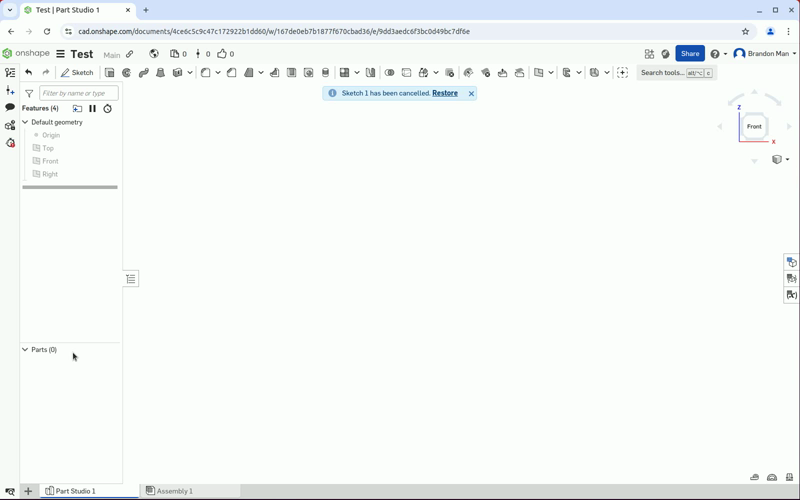
key(shift+y)
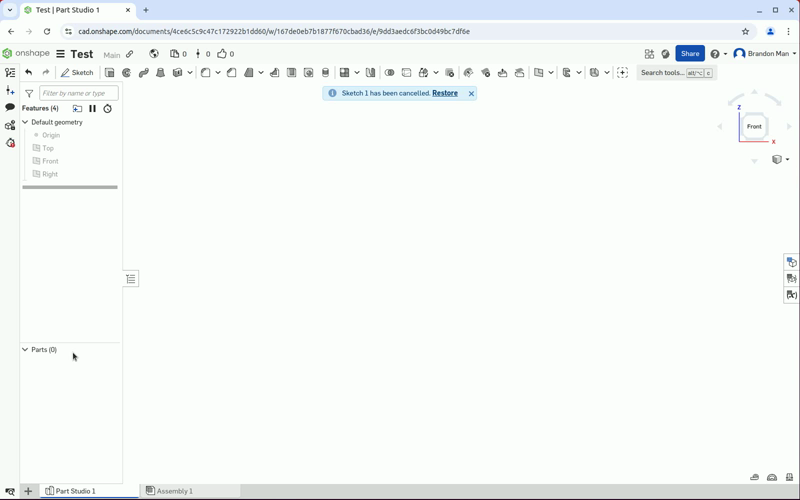
key(shift+s)
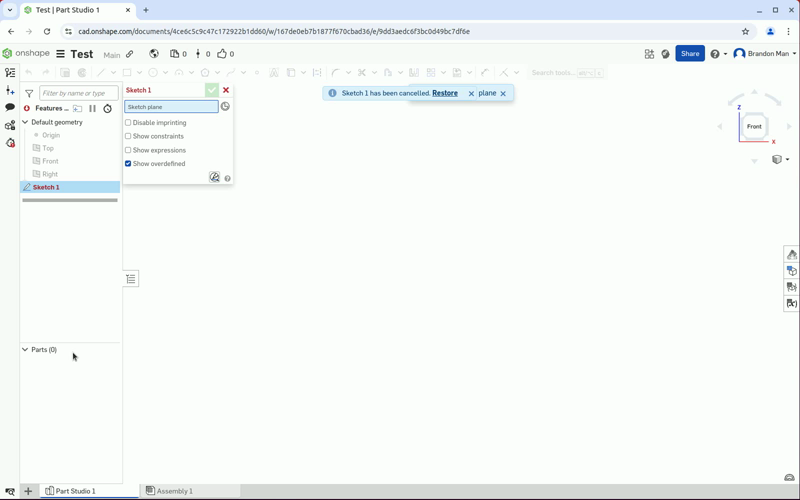
mouse_move(73, 163)
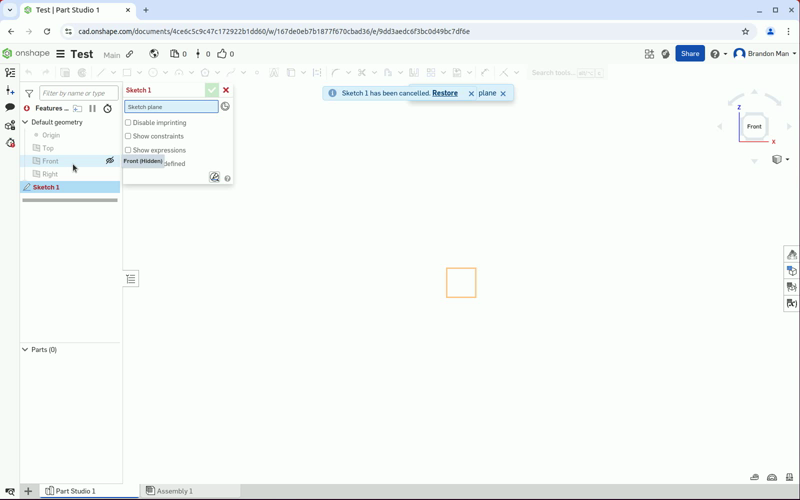
click(73, 163)
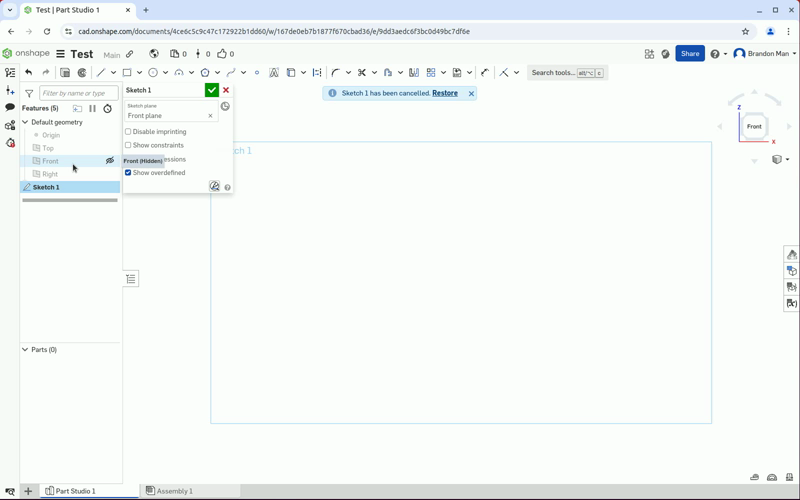
mouse_move(73, 352)
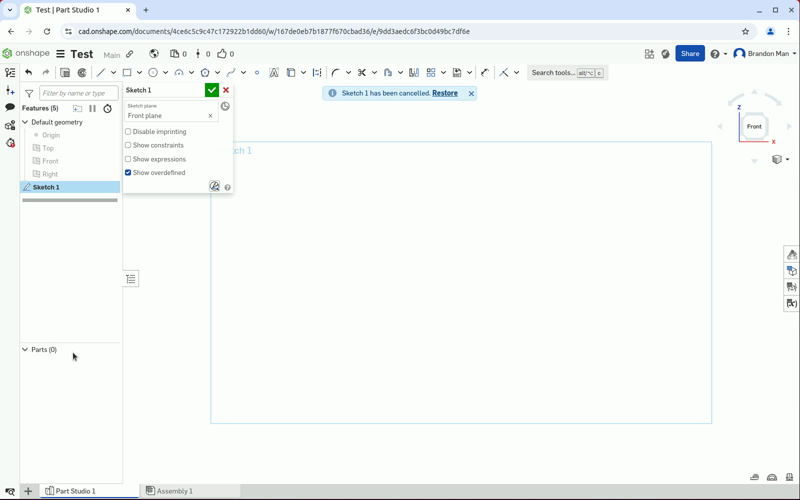
key(y)
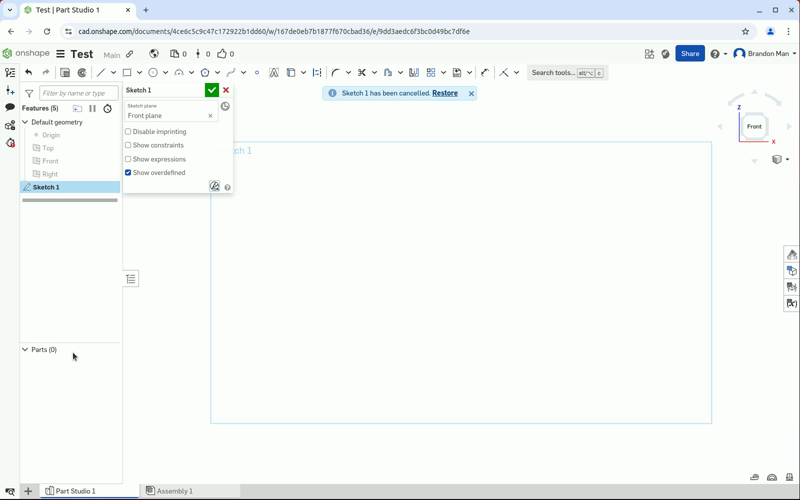
key(c)
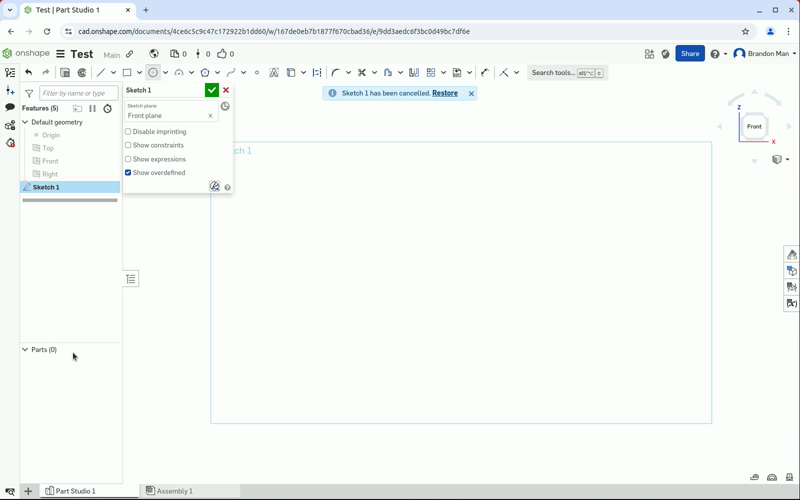
key_down(shift)
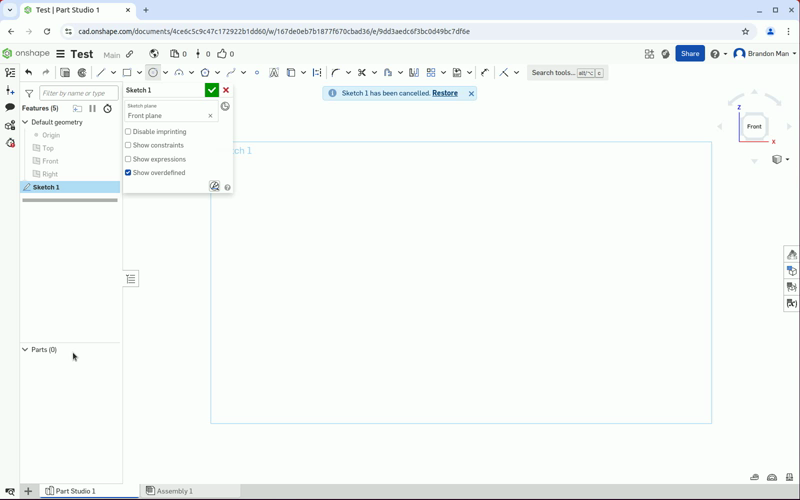
mouse_move(461, 282)
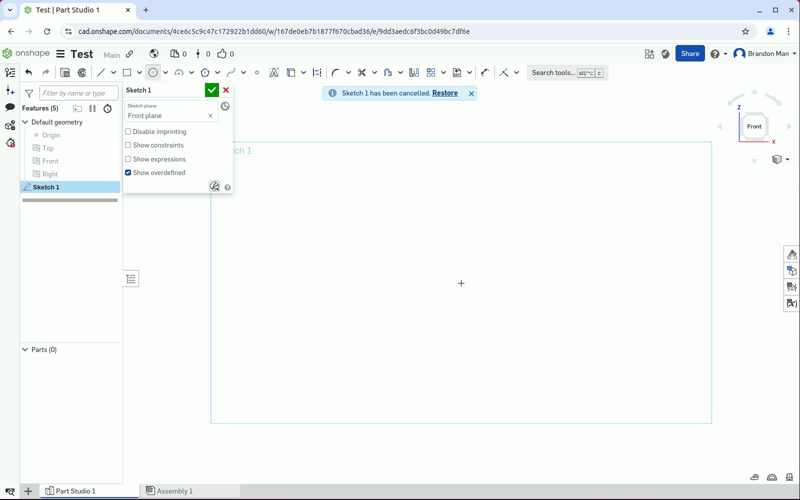
click(461, 282)
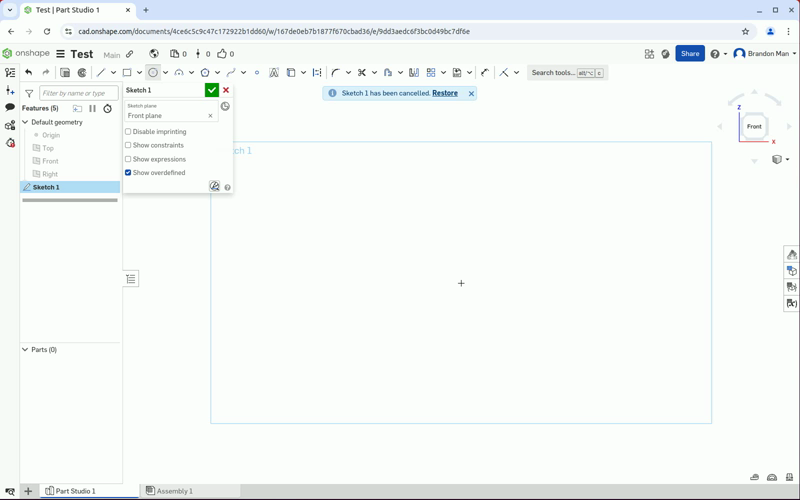
key_up(shift)
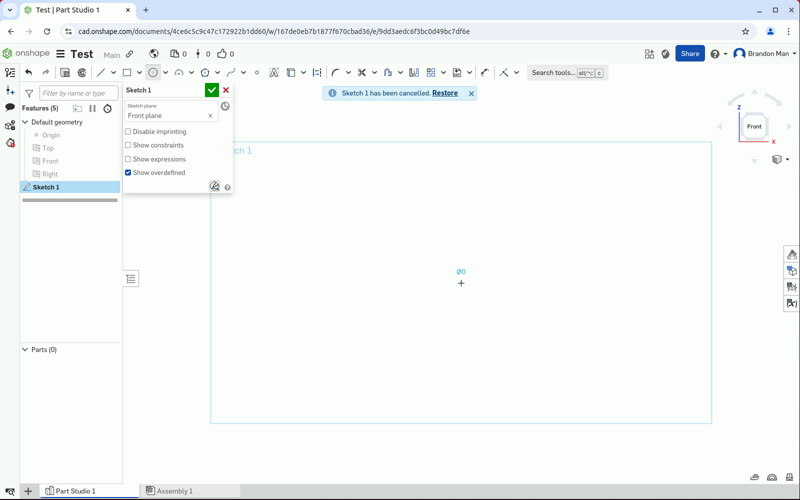
mouse_move(497, 282)
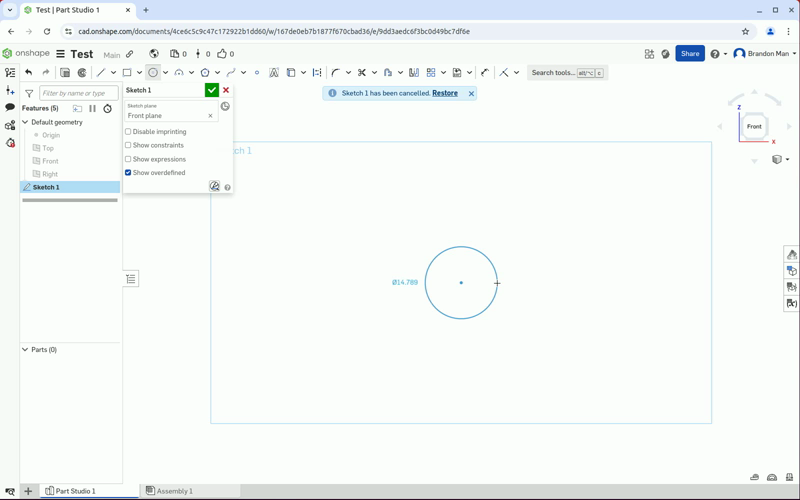
click(497, 282)
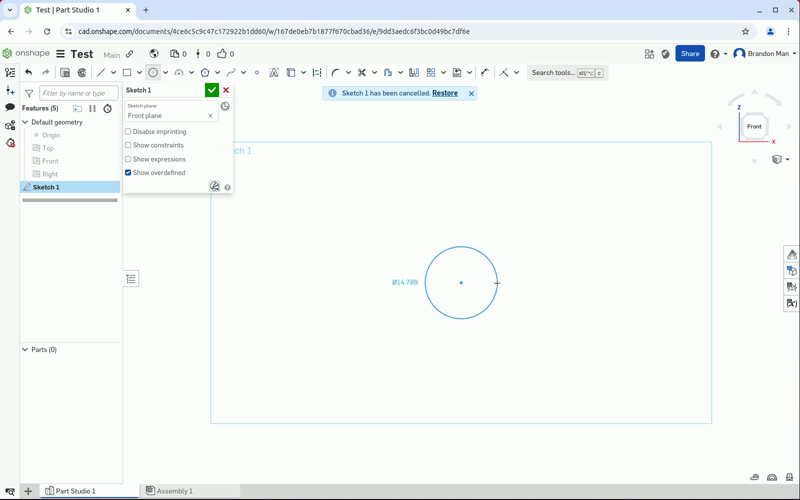
key(esc)
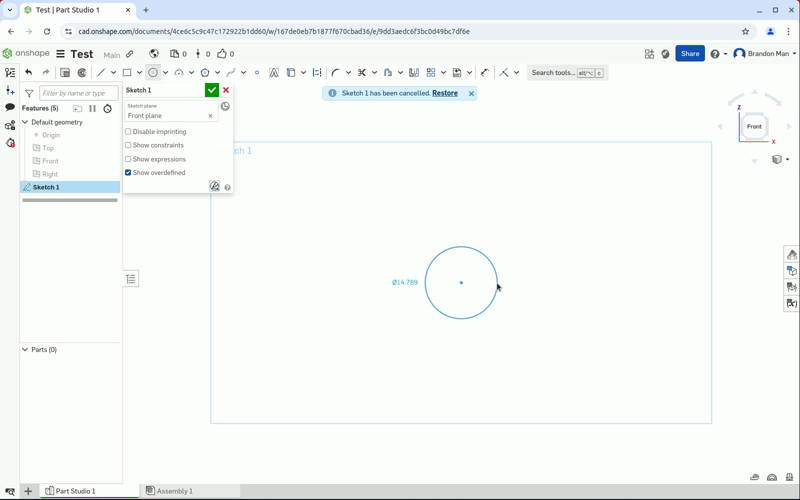
key(c)
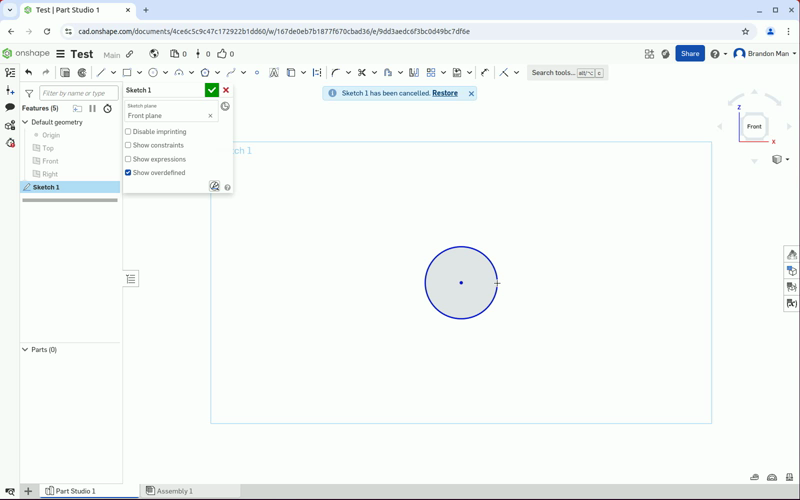
key_down(shift)
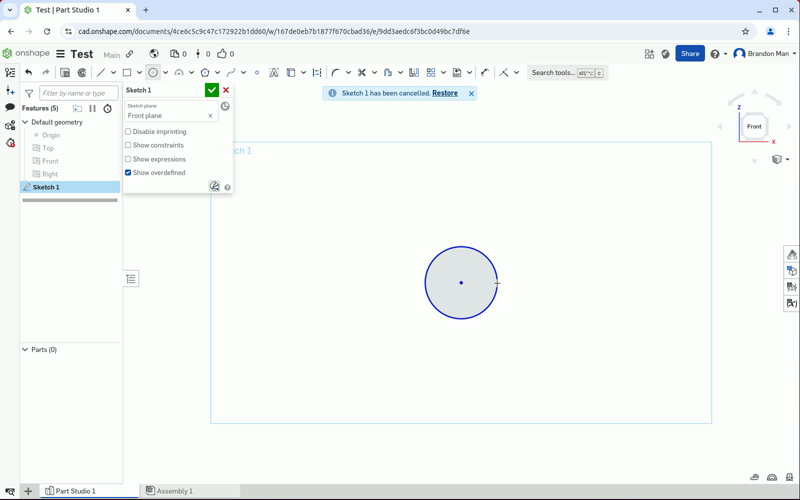
mouse_move(461, 282)
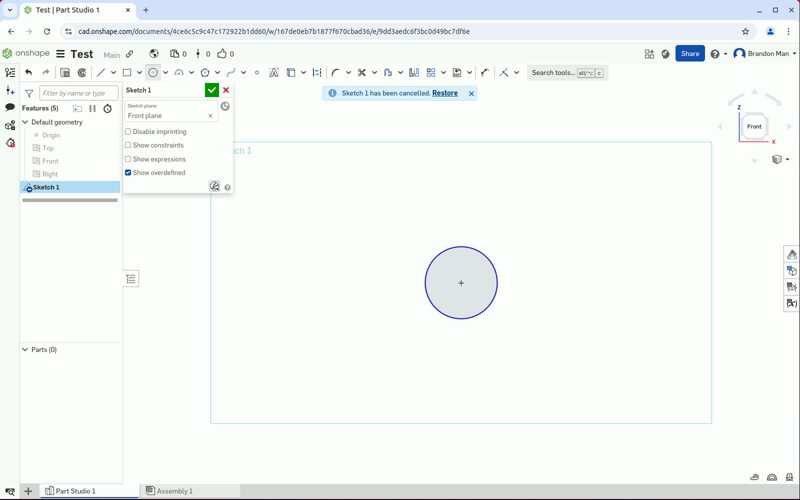
click(461, 282)
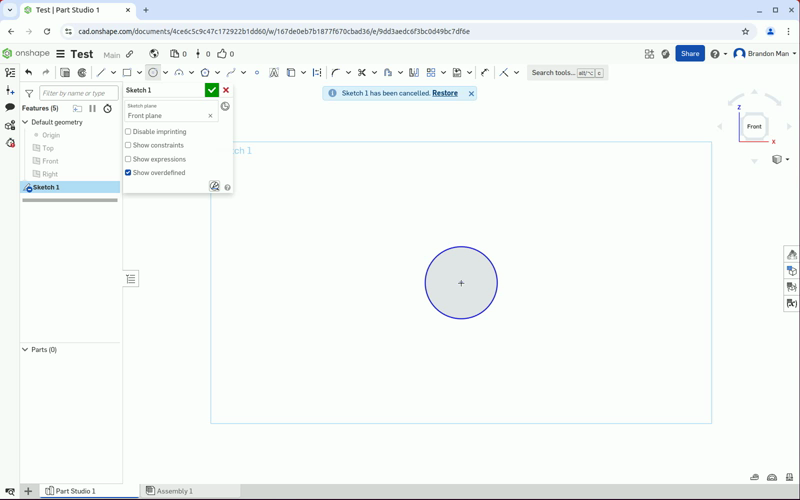
key_up(shift)
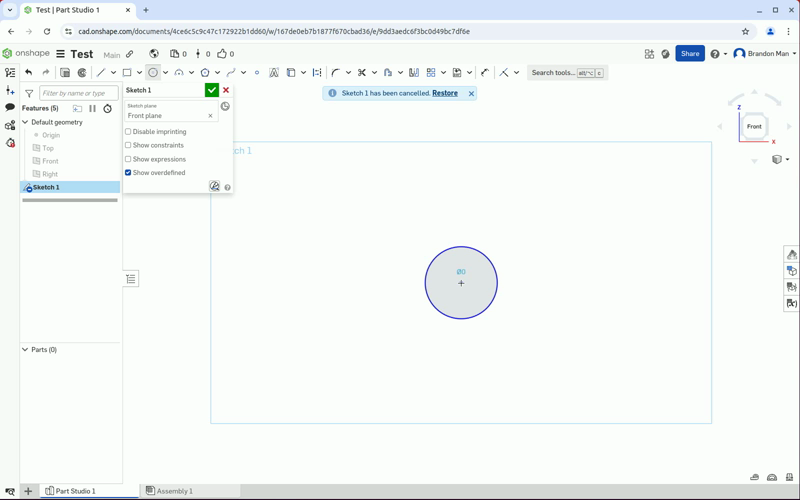
mouse_move(479, 282)
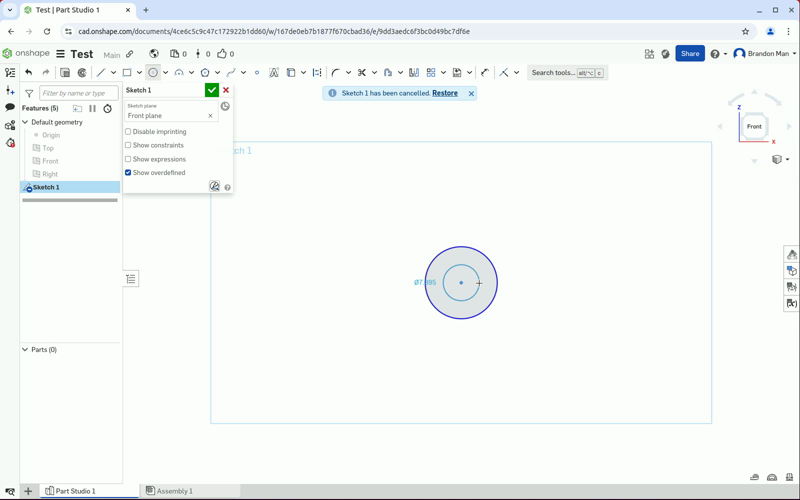
click(479, 282)
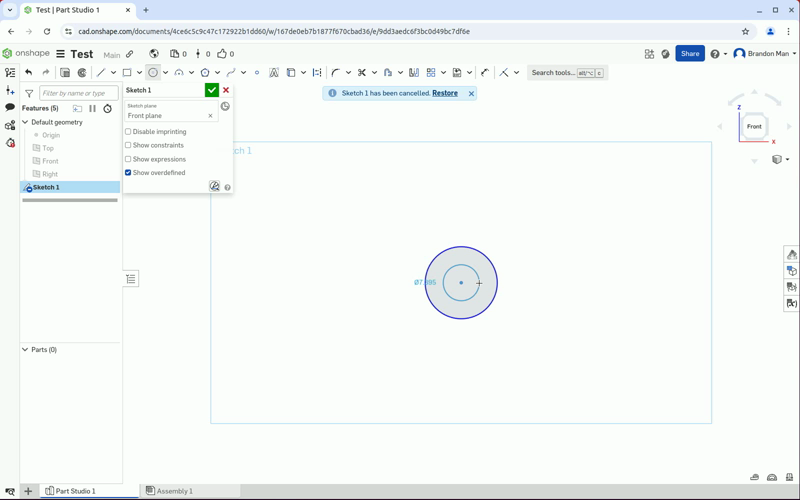
key(esc)
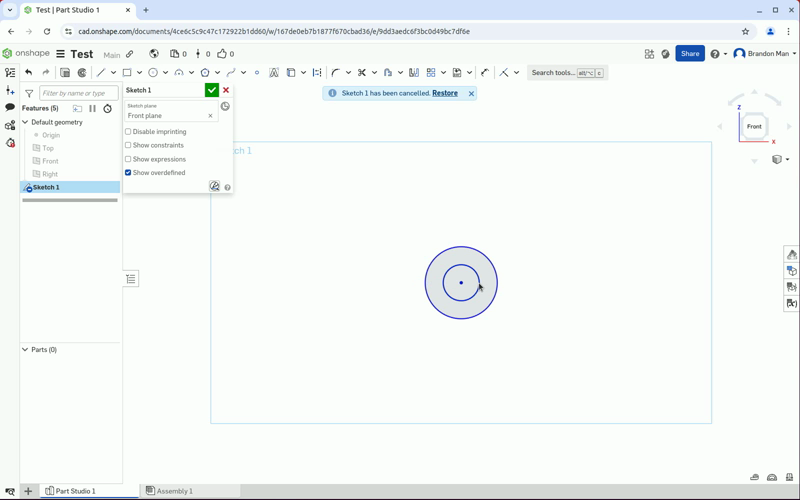
mouse_move(481, 266)
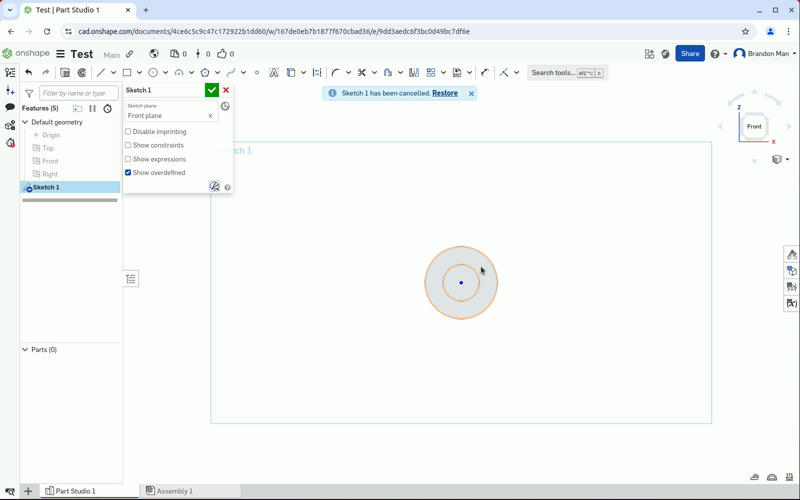
click(481, 266)
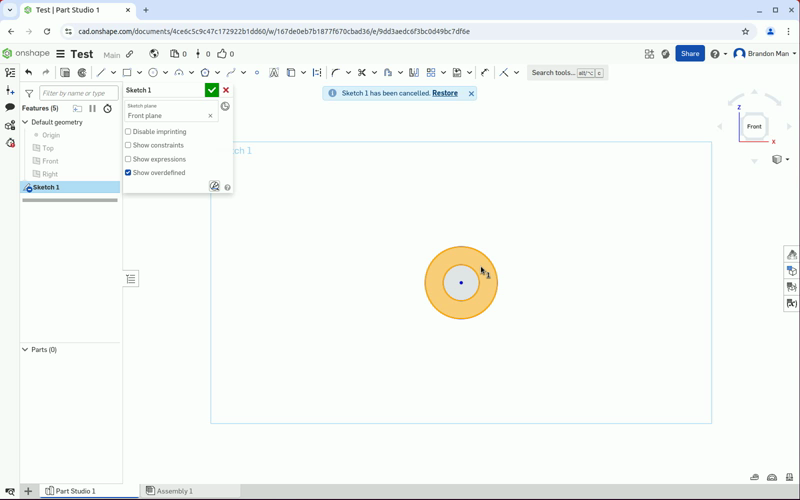
mouse_move(73, 352)
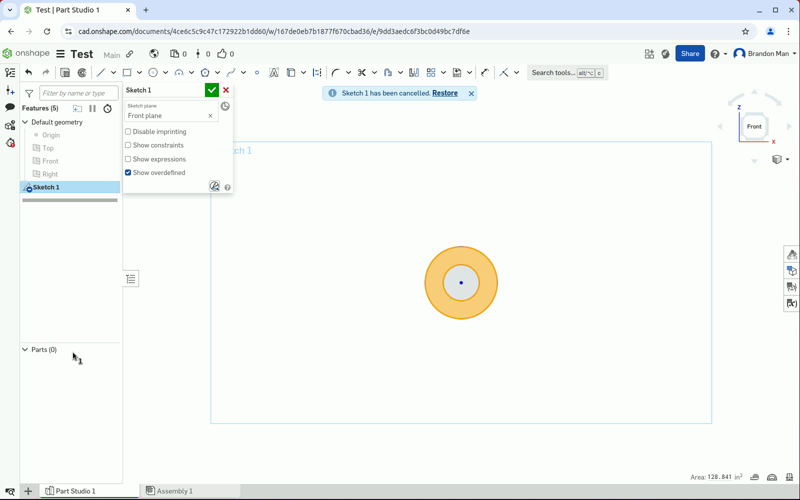
key(shift+y)
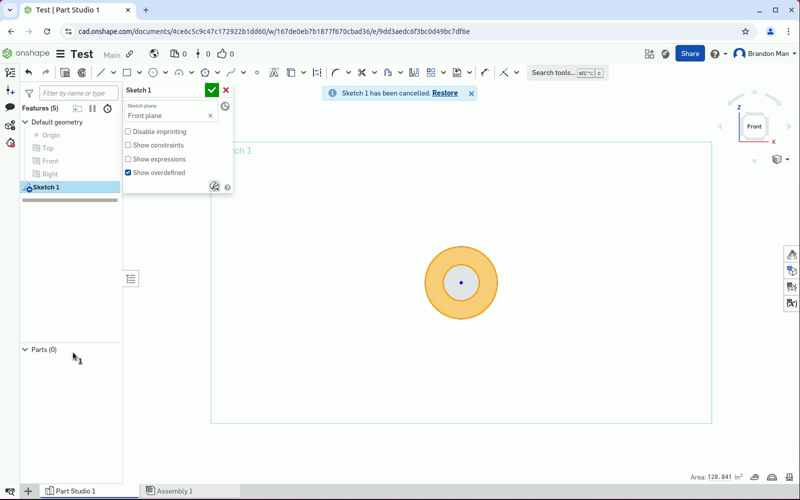
key(shift+e)
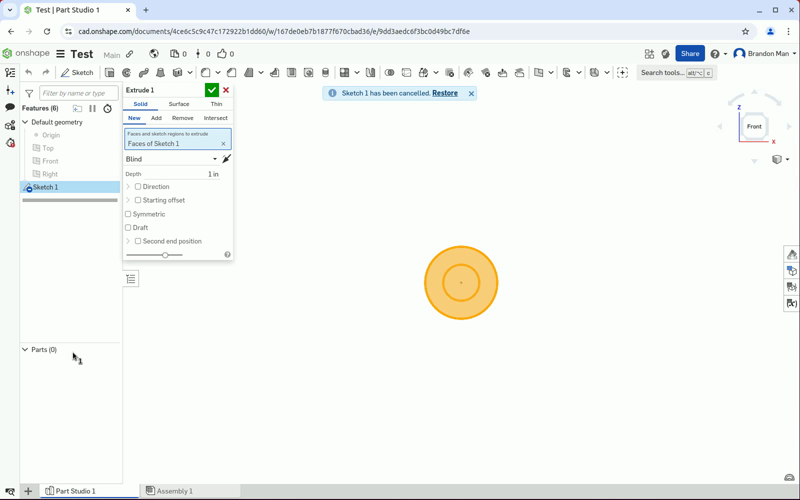
mouse_move(143, 106)
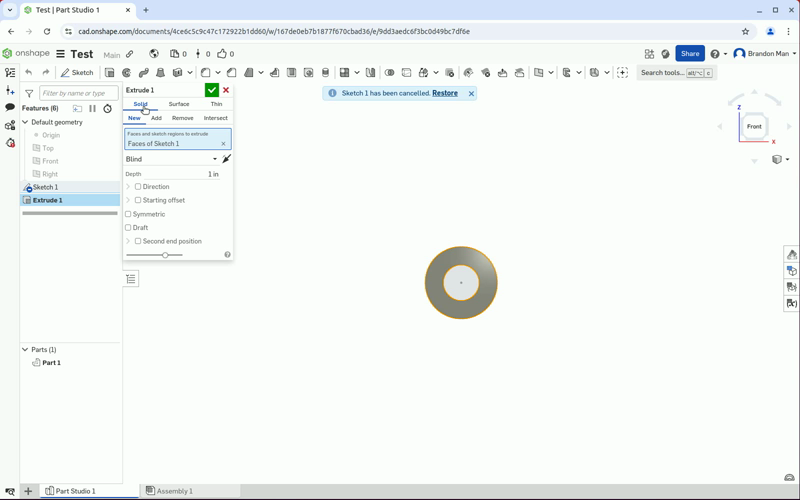
click(143, 106)
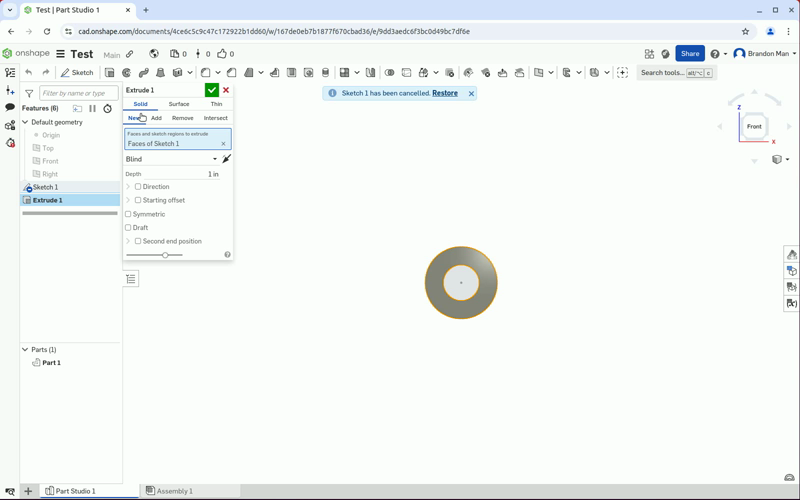
mouse_move(137, 120)
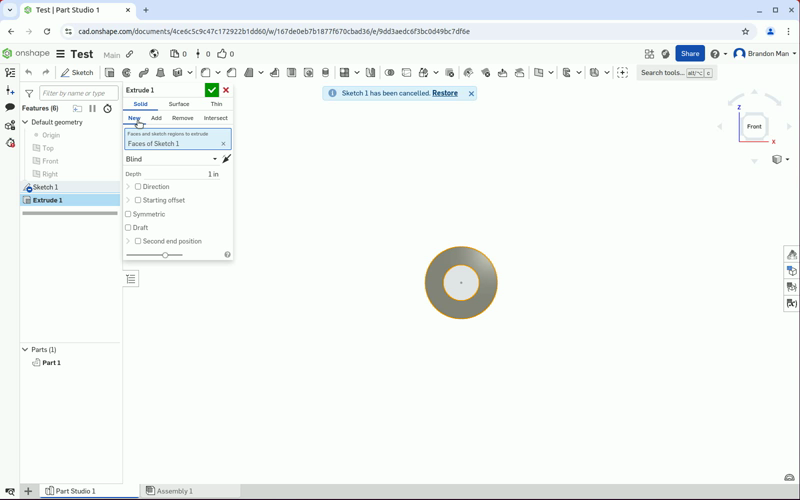
click(137, 120)
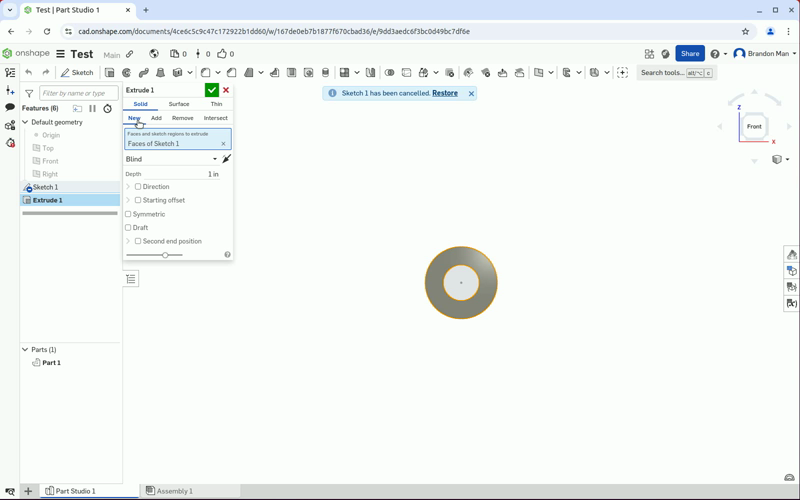
key(tab, 4)
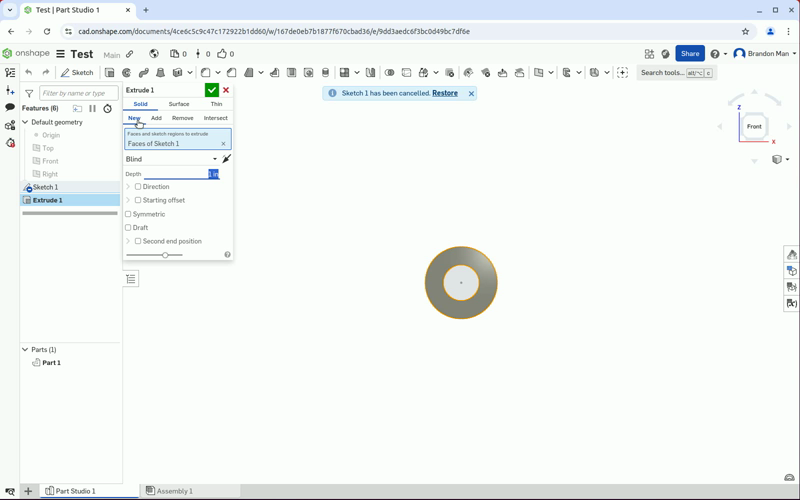
text(3.611)
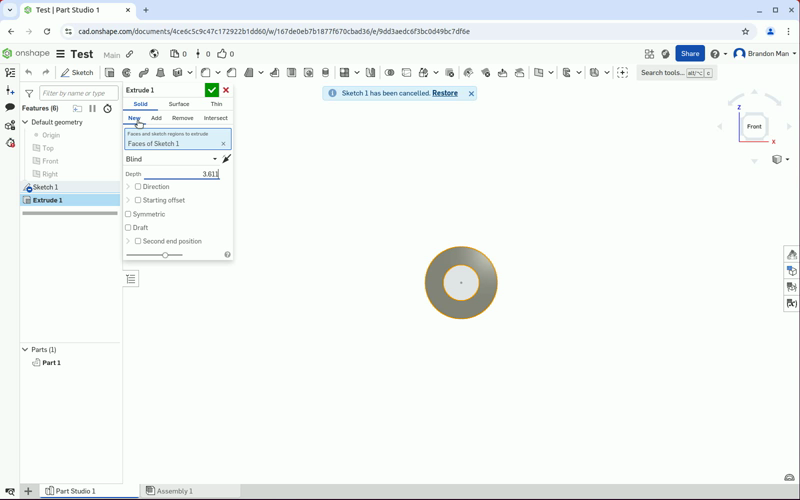
key(enter)
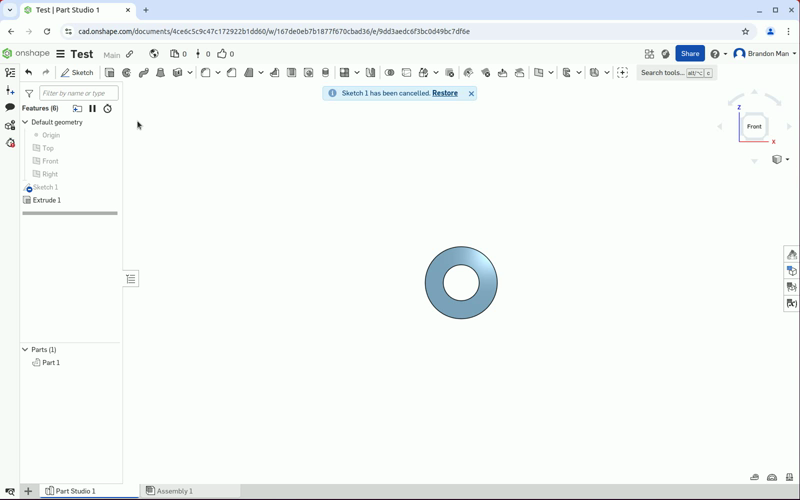
key(shift+h)
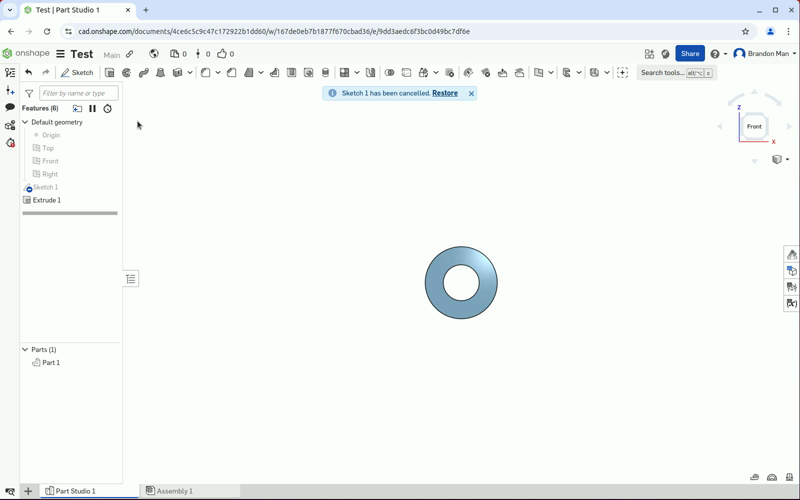
key(shift+h)
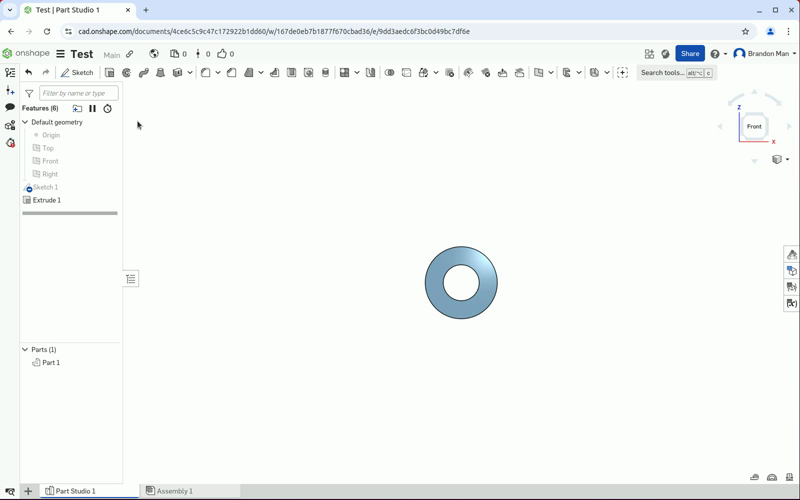
mouse_move(73, 189)
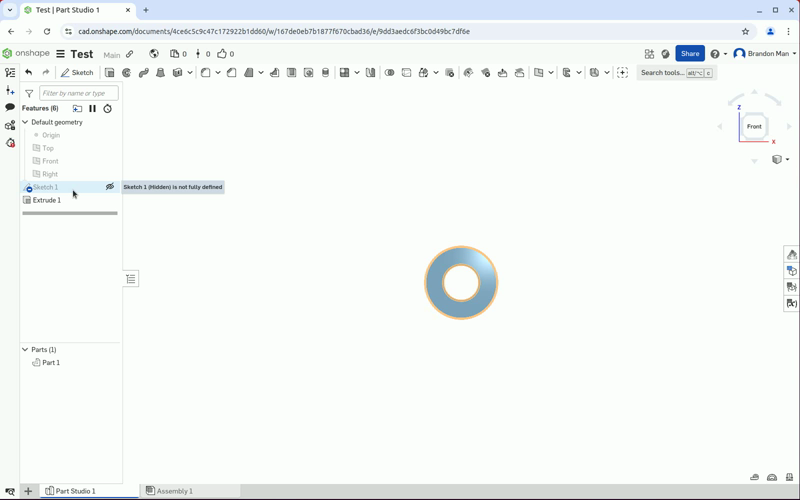
click(73, 189)
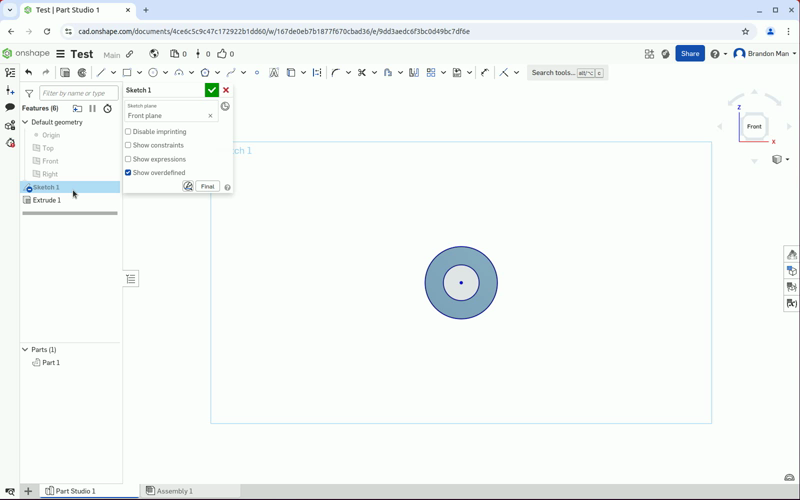
mouse_move(229, 92)
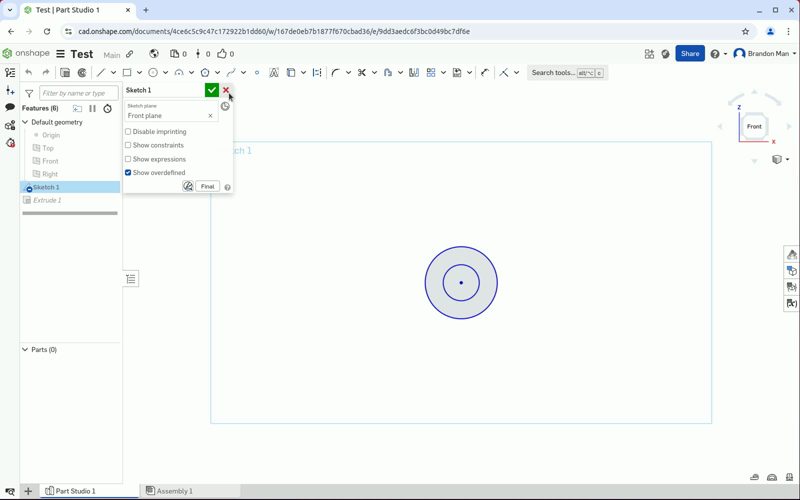
click(229, 92)
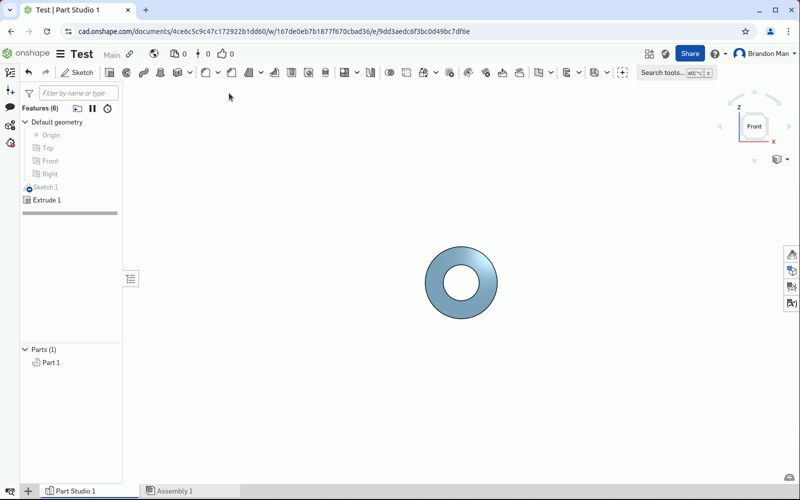
mouse_move(541, 75)
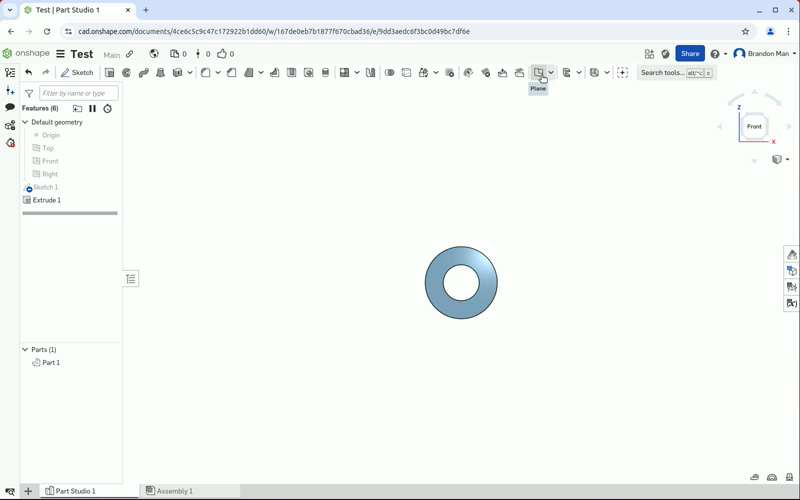
click(541, 75)
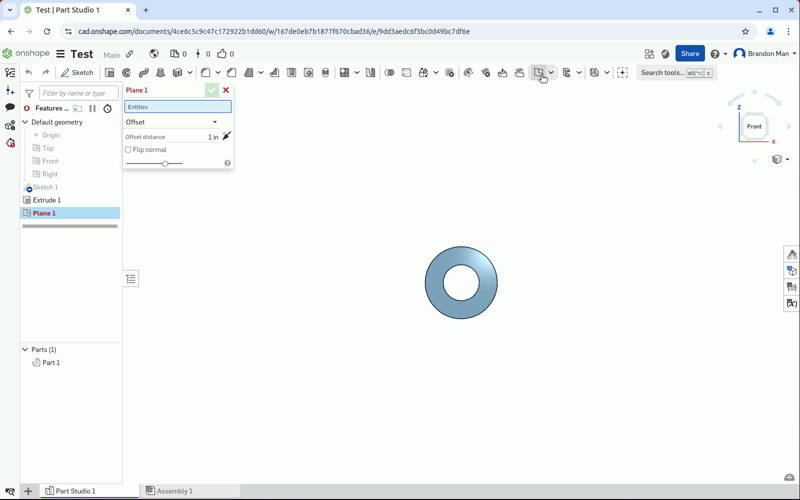
mouse_move(73, 163)
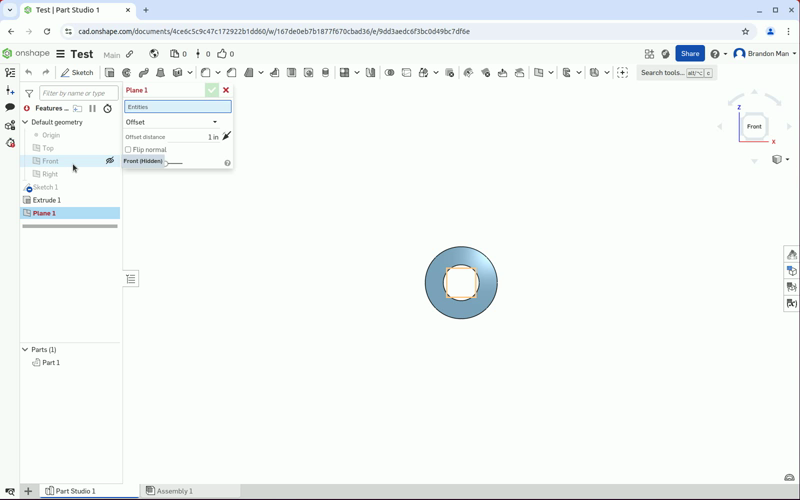
click(73, 163)
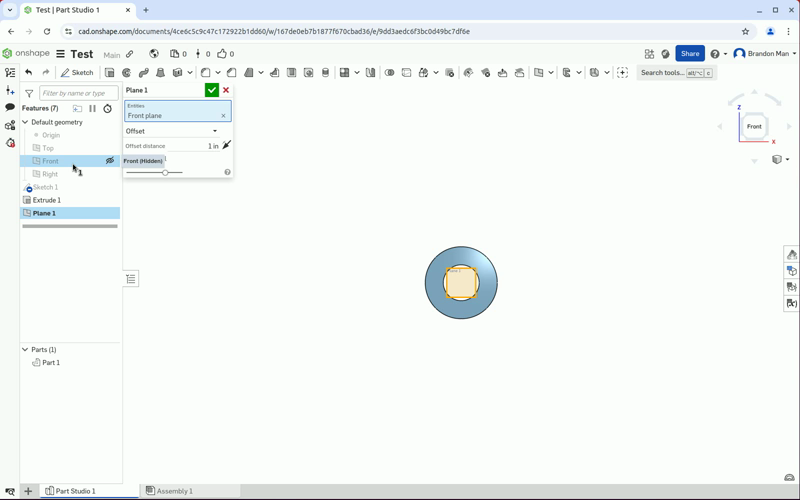
key(tab, 2)
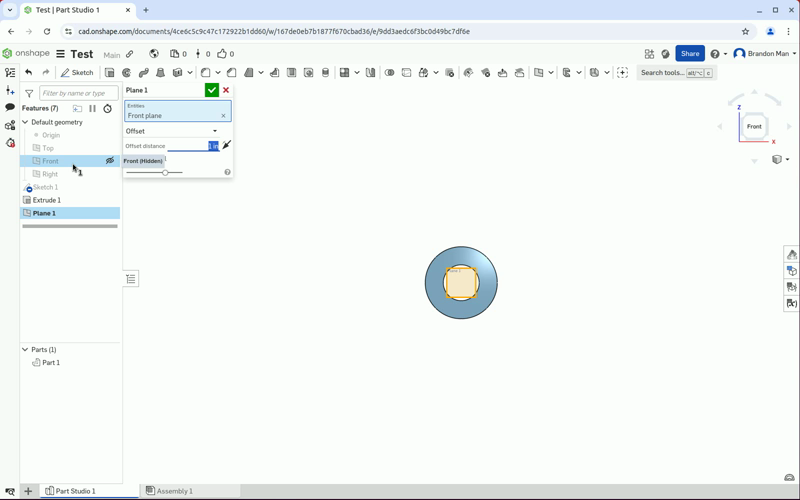
text(3.605)
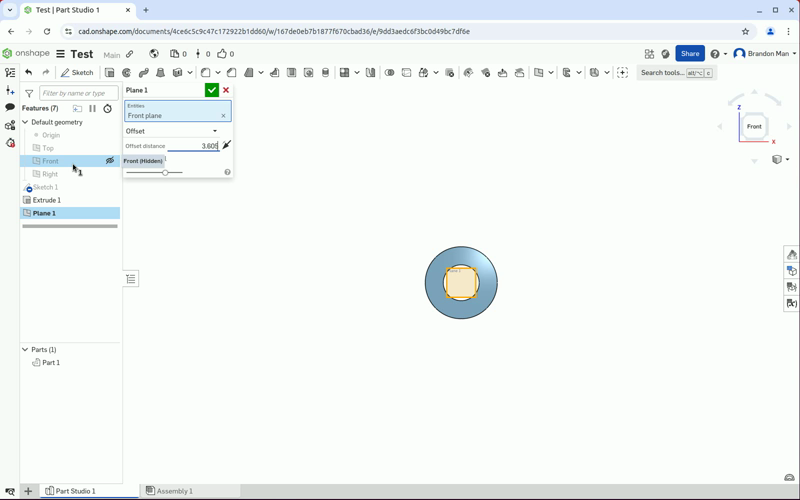
key(enter, 2)
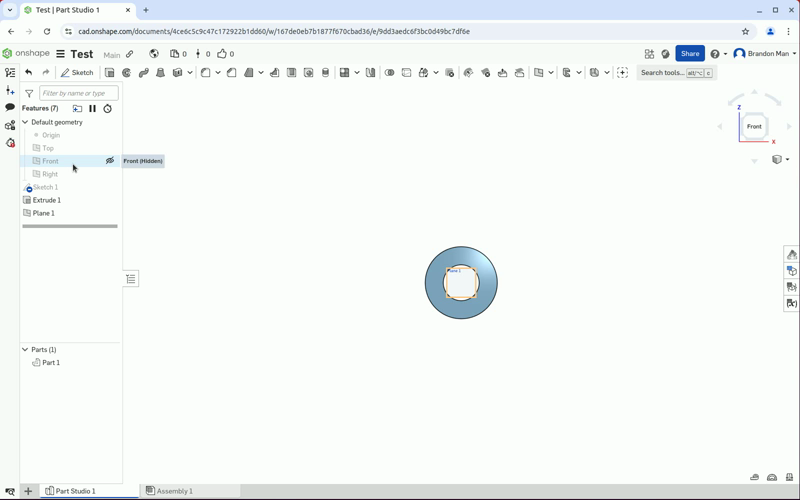
key(shift+s)
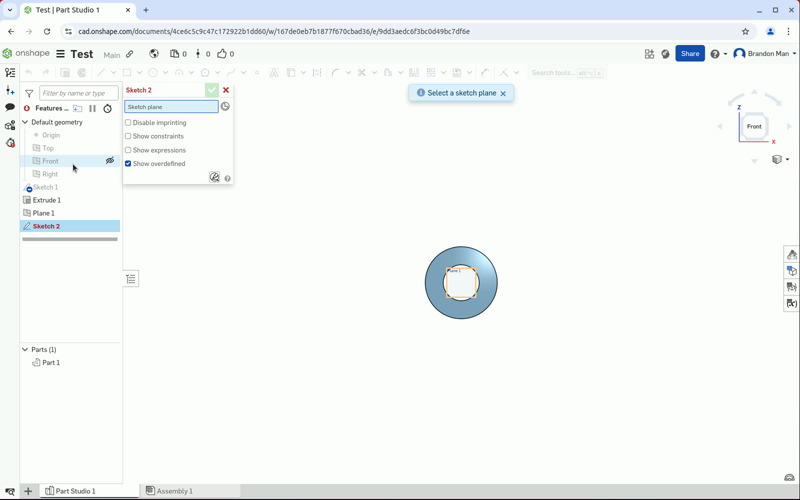
mouse_move(73, 215)
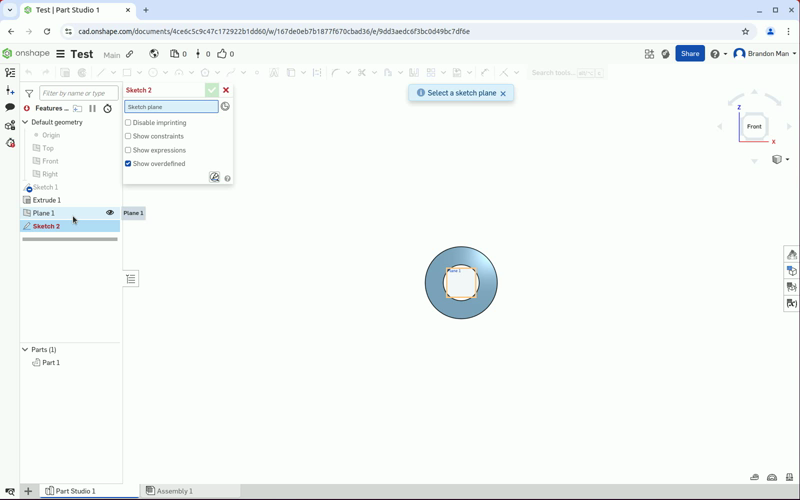
click(73, 215)
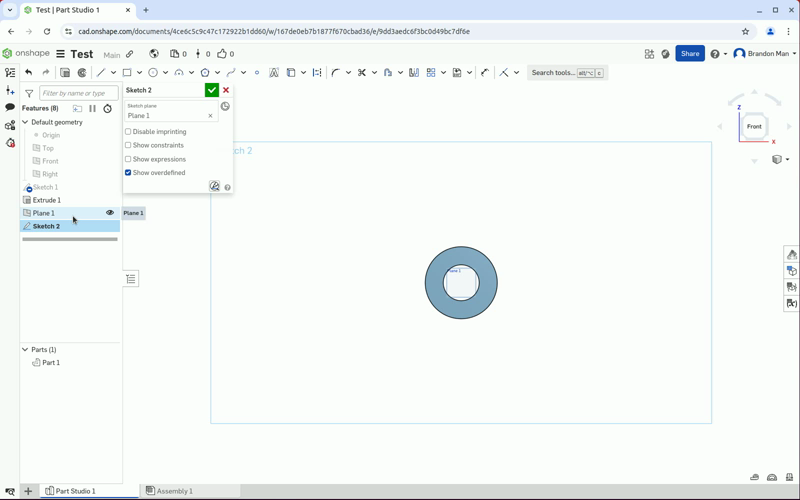
mouse_move(73, 352)
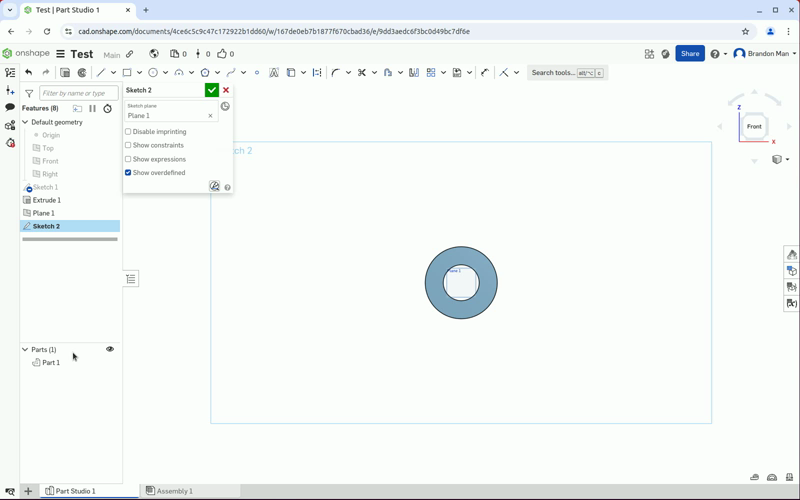
key(y)
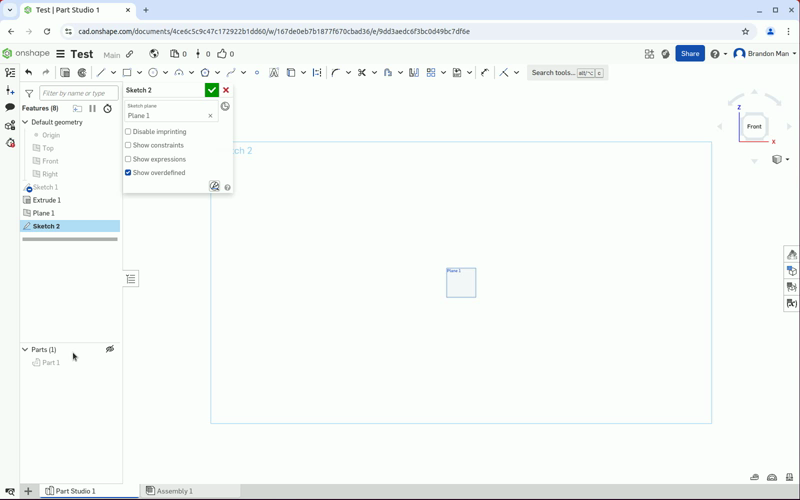
key(c)
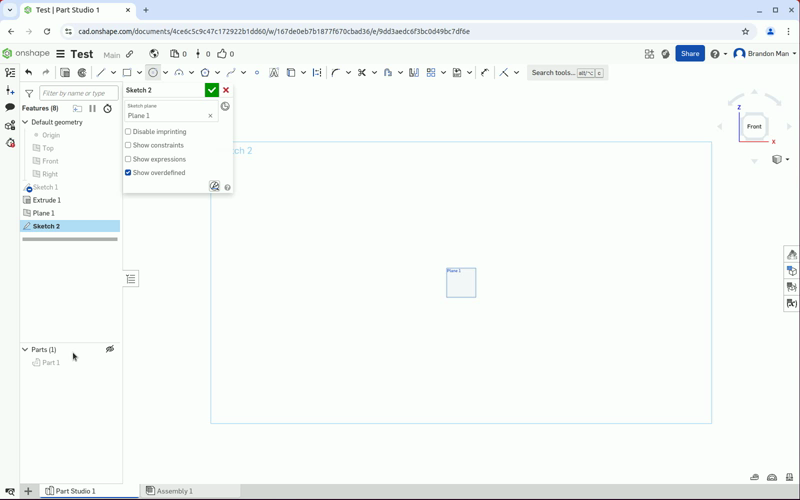
key_down(shift)
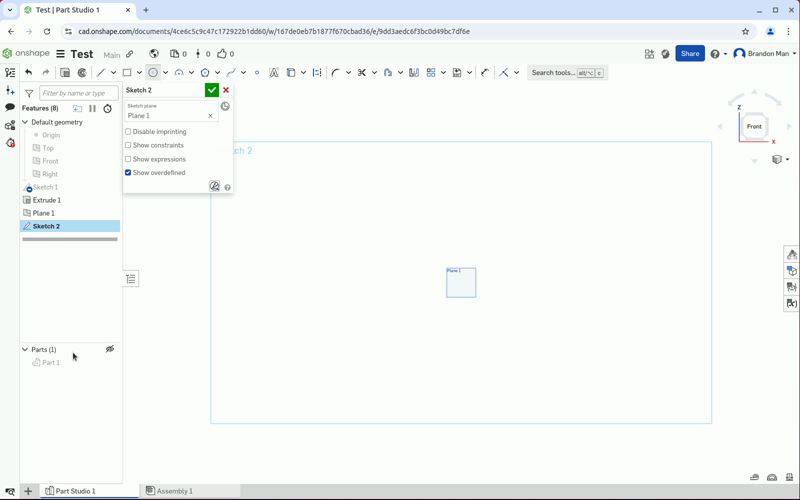
mouse_move(460, 282)
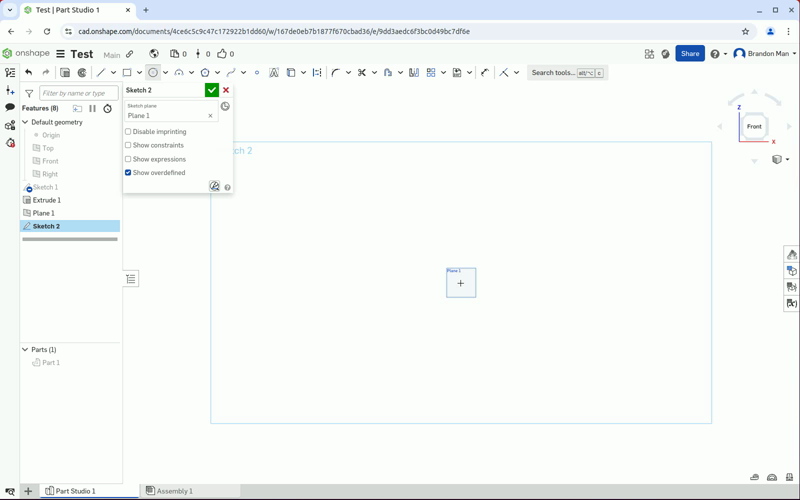
click(460, 282)
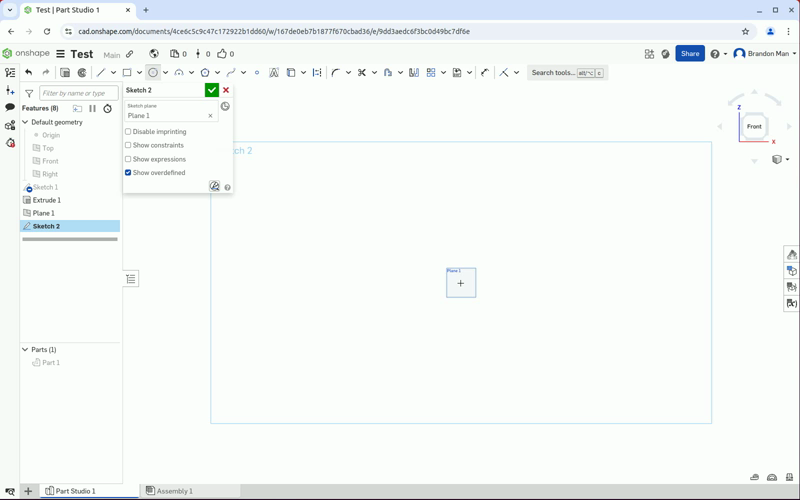
key_up(shift)
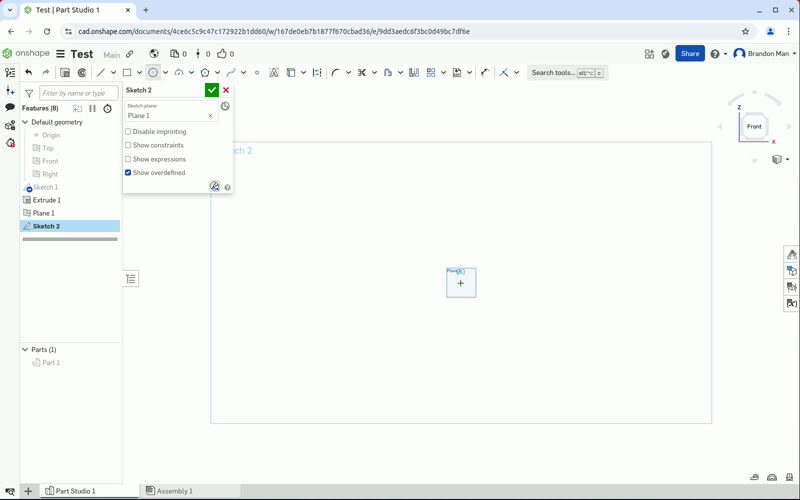
mouse_move(492, 282)
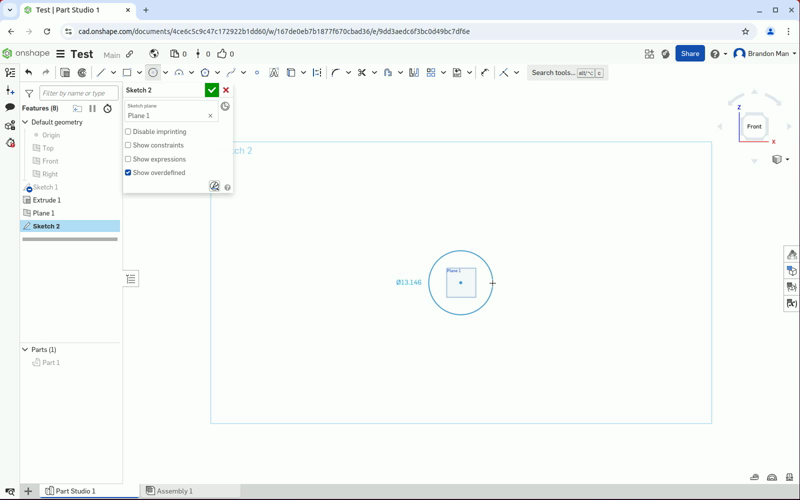
click(492, 282)
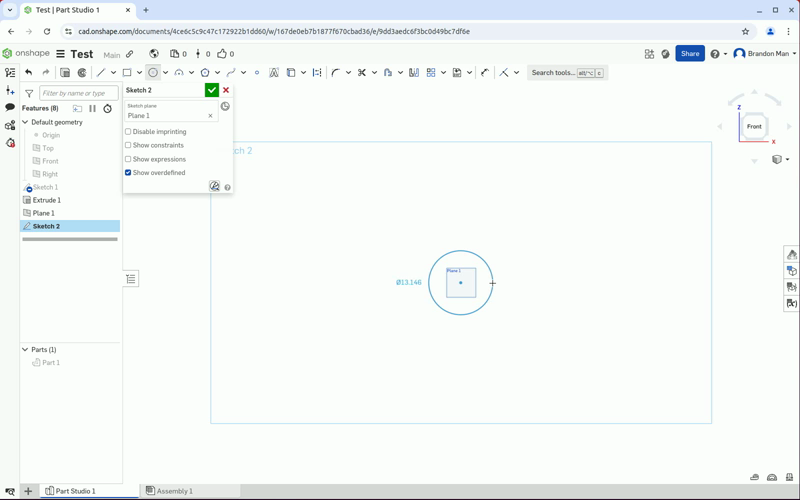
key(esc)
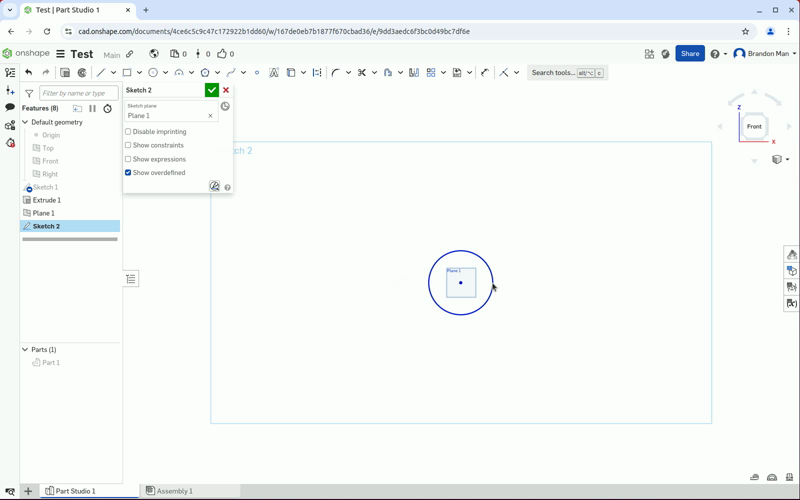
key(c)
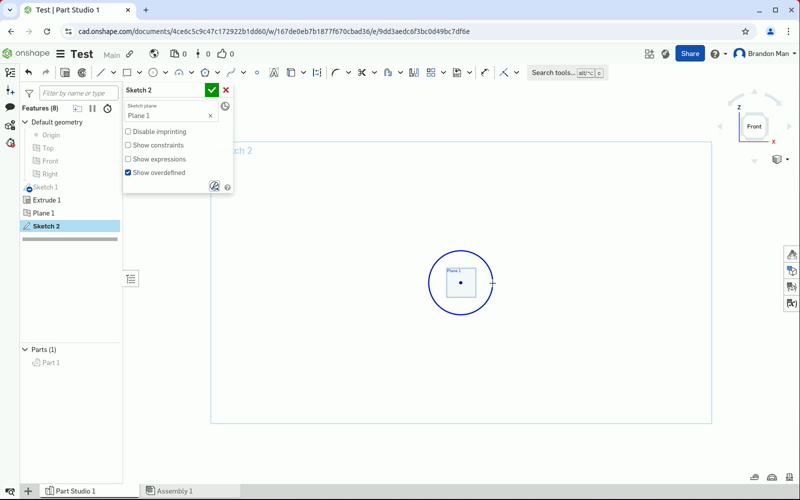
key_down(shift)
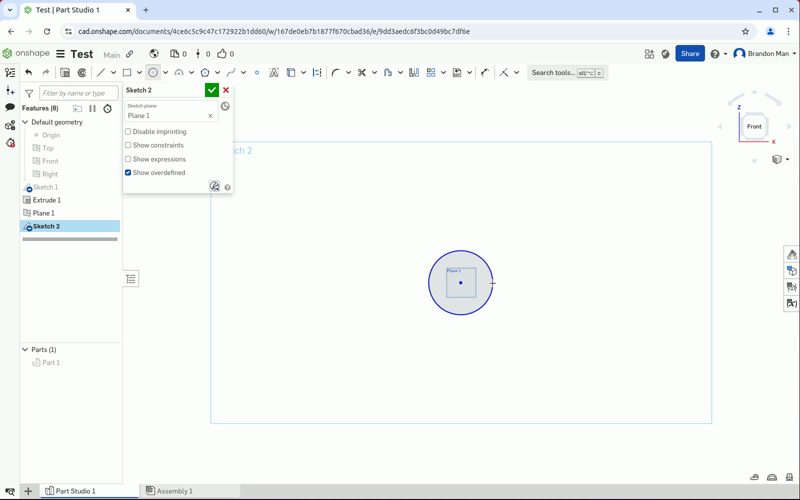
mouse_move(460, 282)
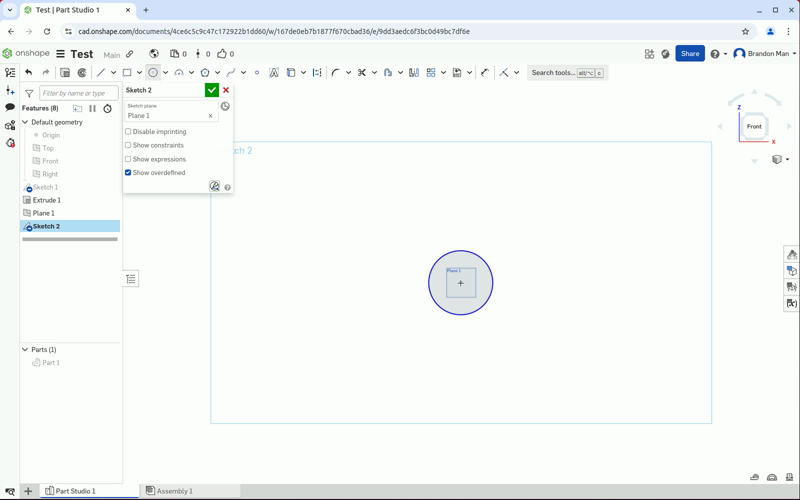
click(460, 282)
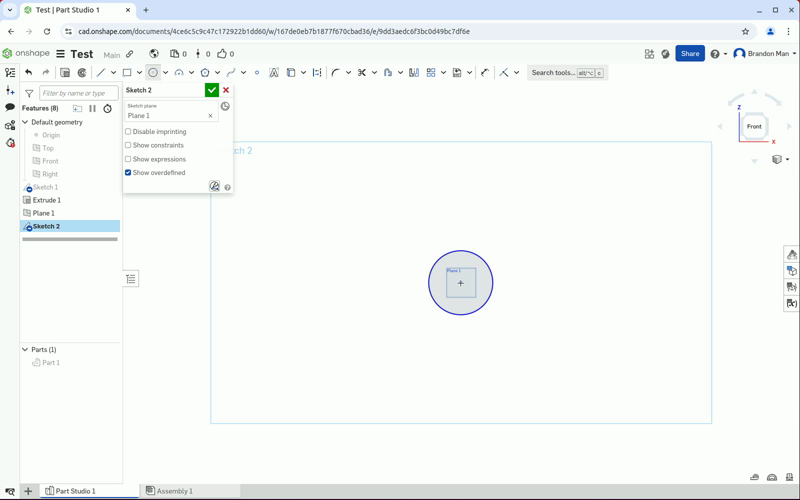
key_up(shift)
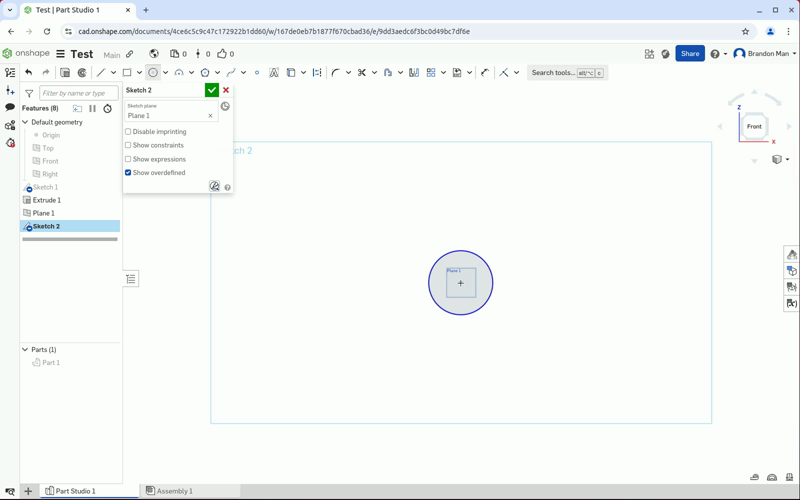
mouse_move(478, 282)
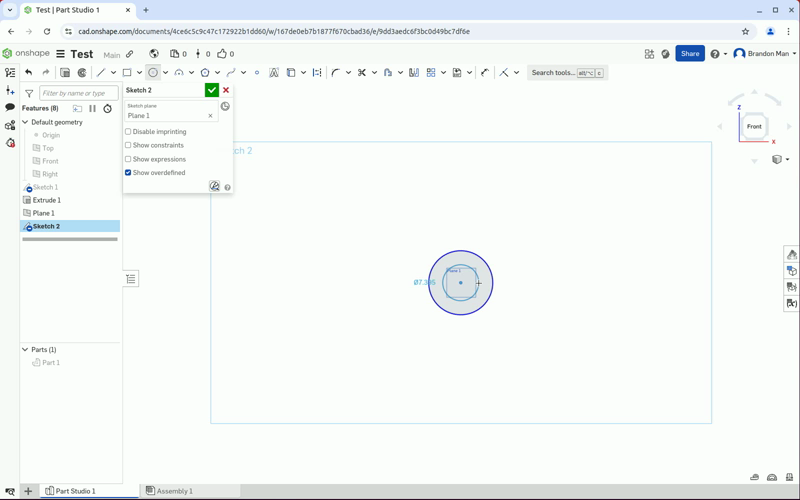
click(478, 282)
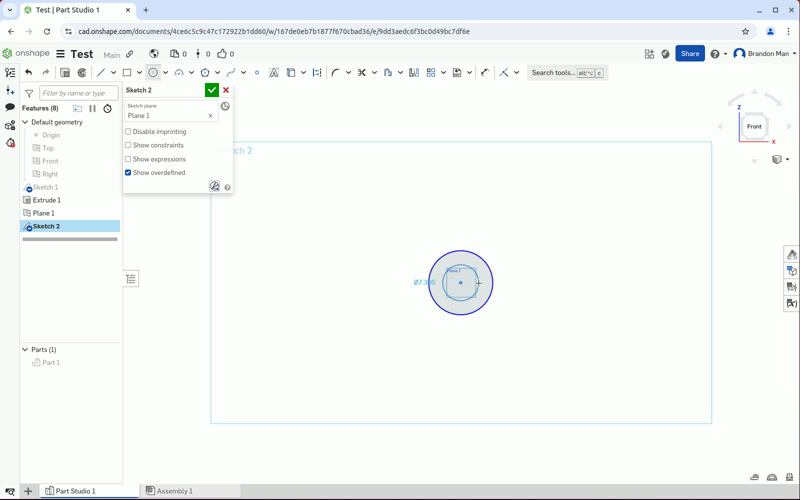
key(esc)
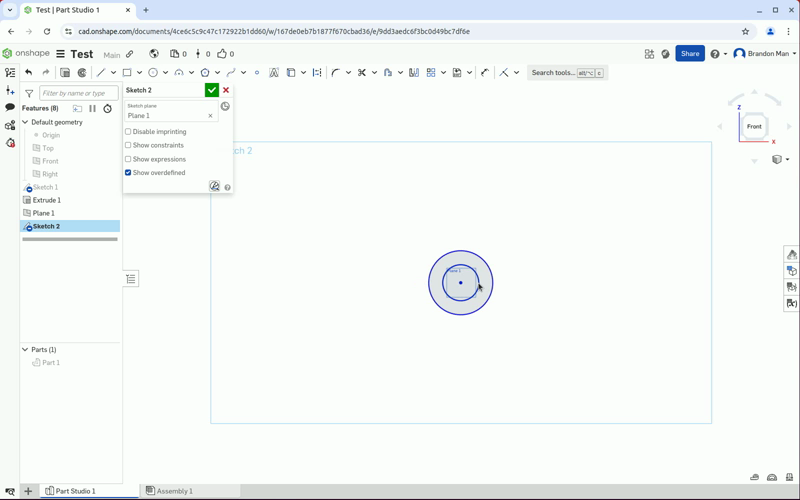
mouse_move(465, 306)
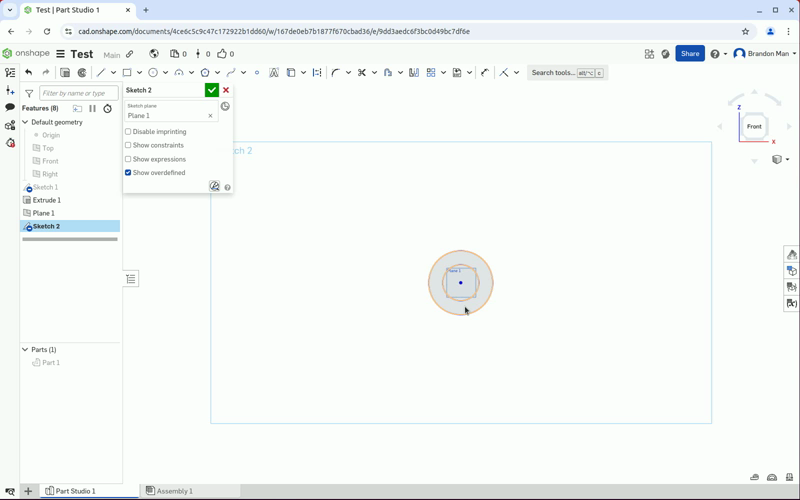
click(465, 306)
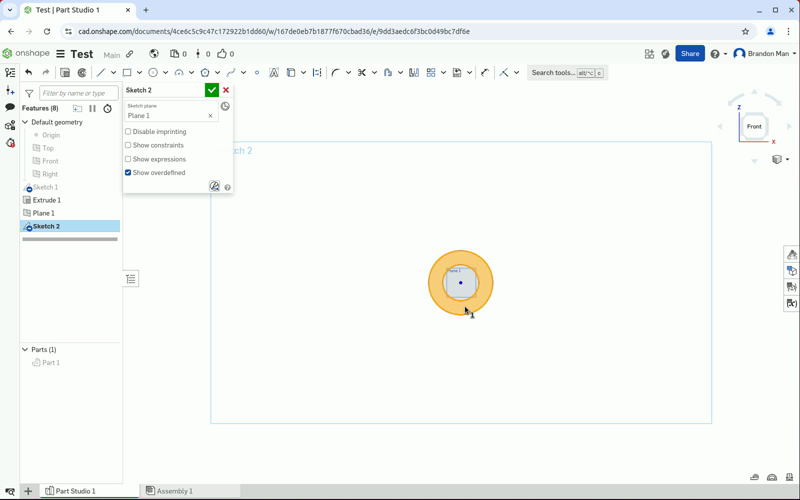
mouse_move(73, 352)
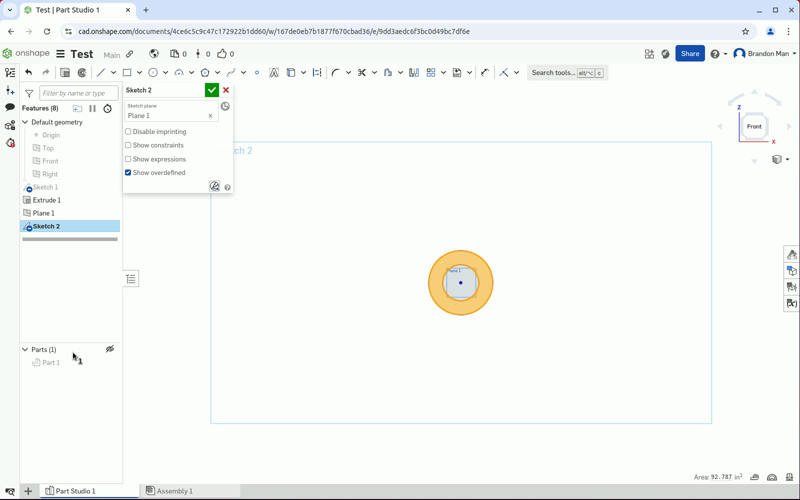
key(shift+y)
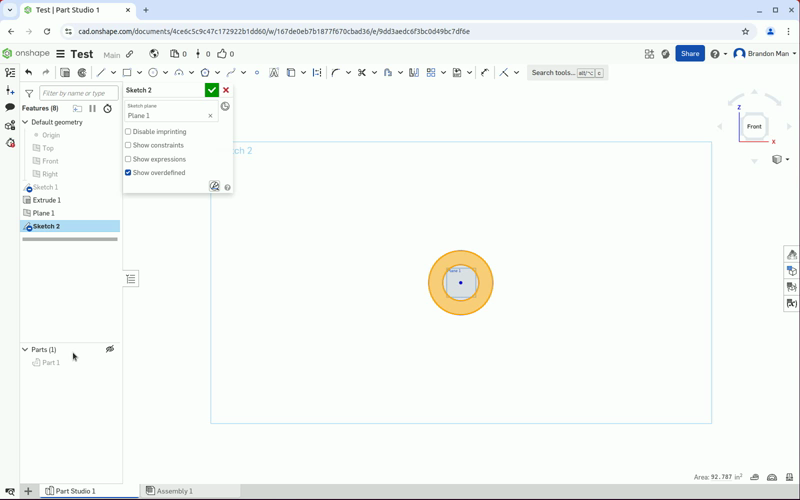
key(shift+e)
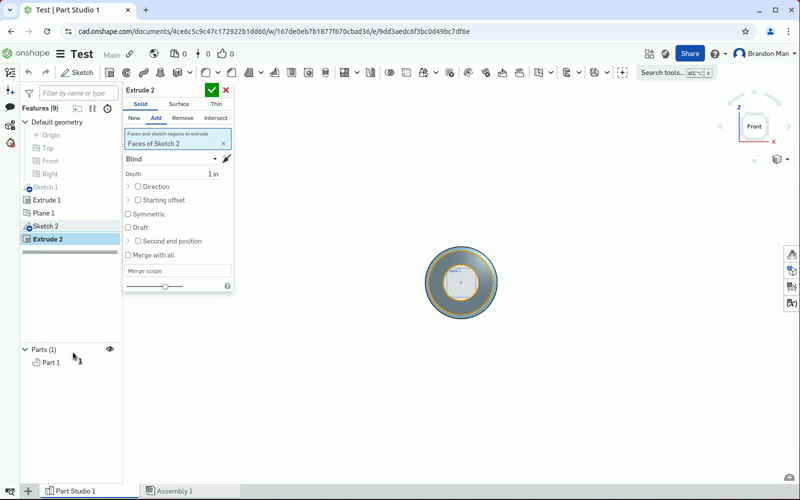
mouse_move(143, 106)
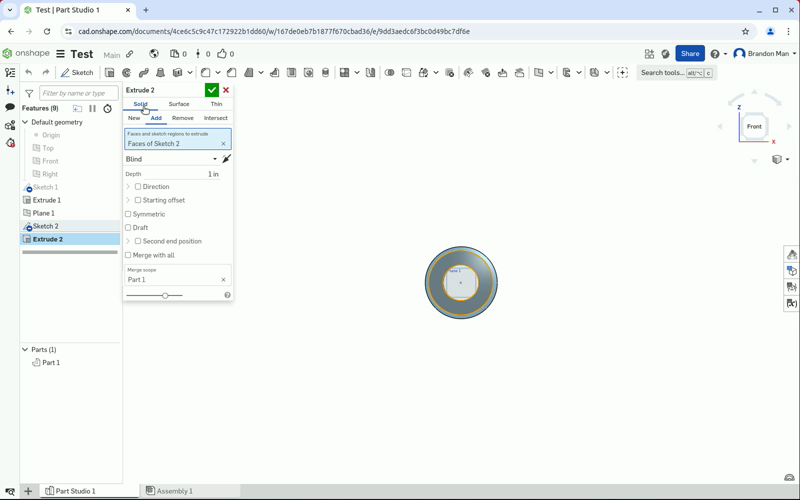
click(143, 106)
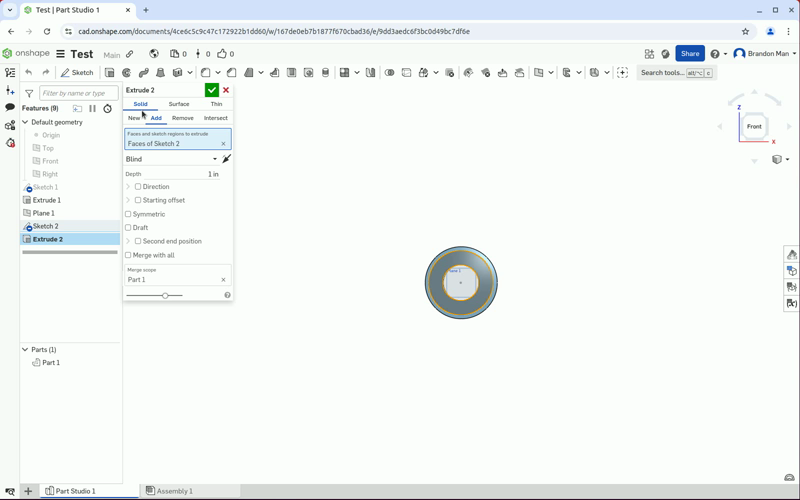
mouse_move(137, 120)
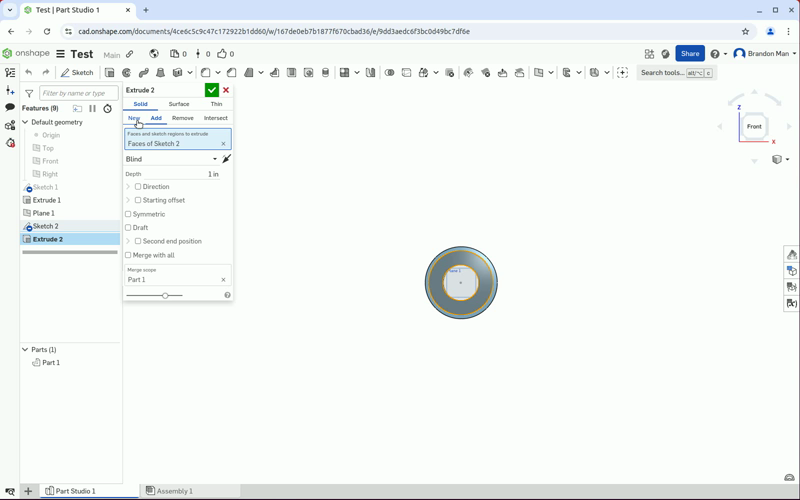
click(137, 120)
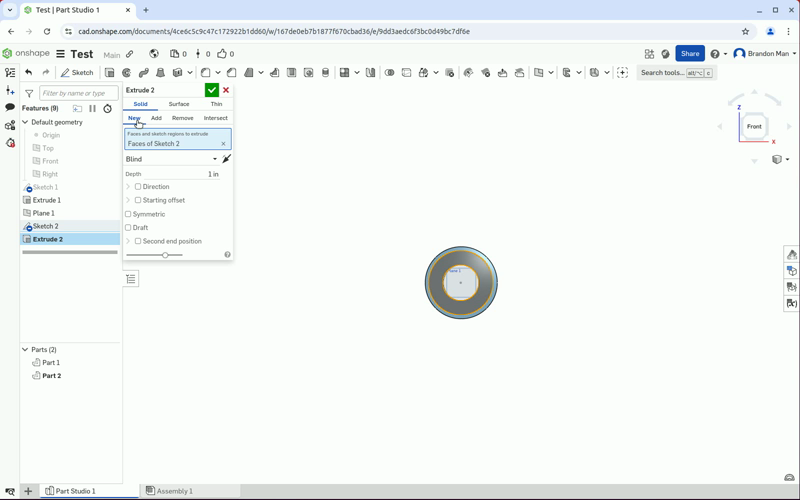
key(tab, 4)
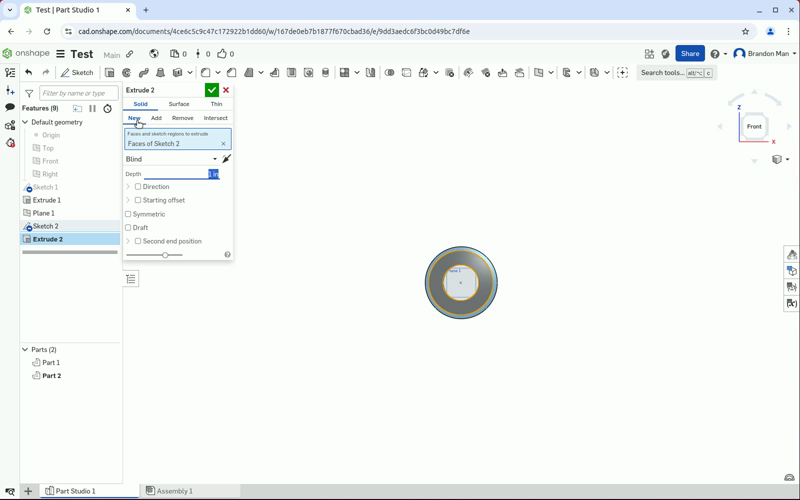
text(1.204)
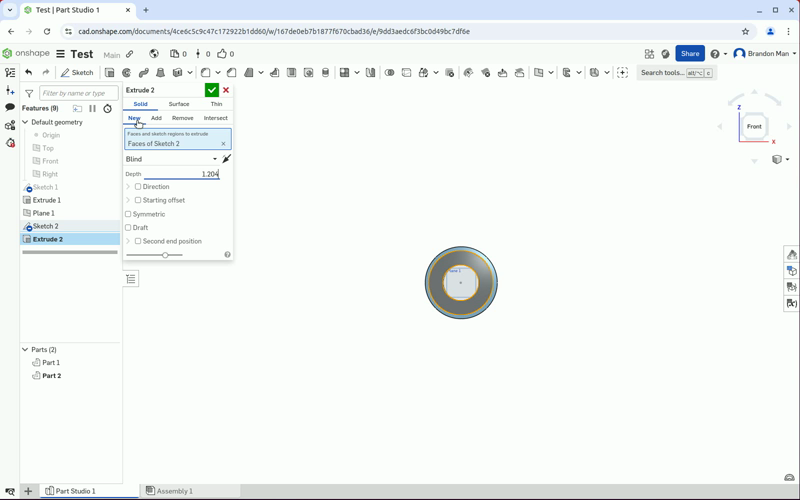
key(enter)
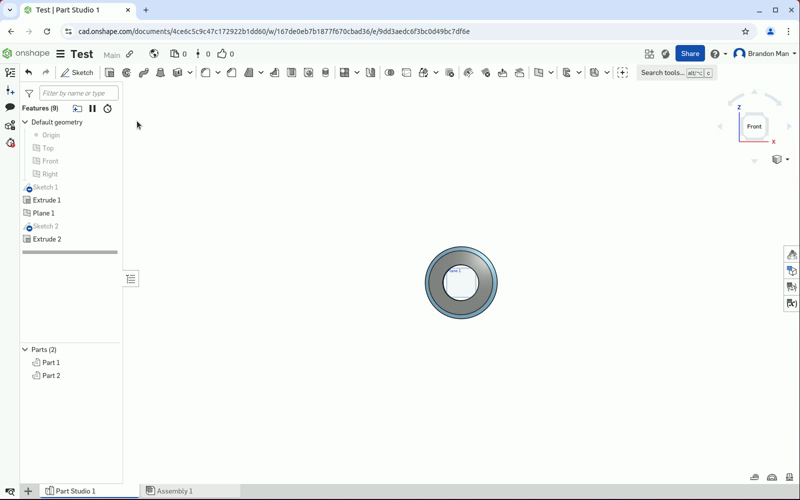
key(shift+h)
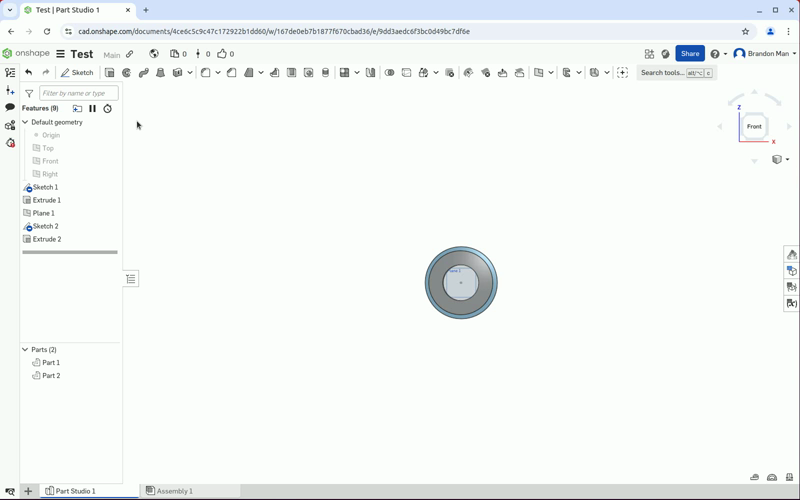
key(shift+h)
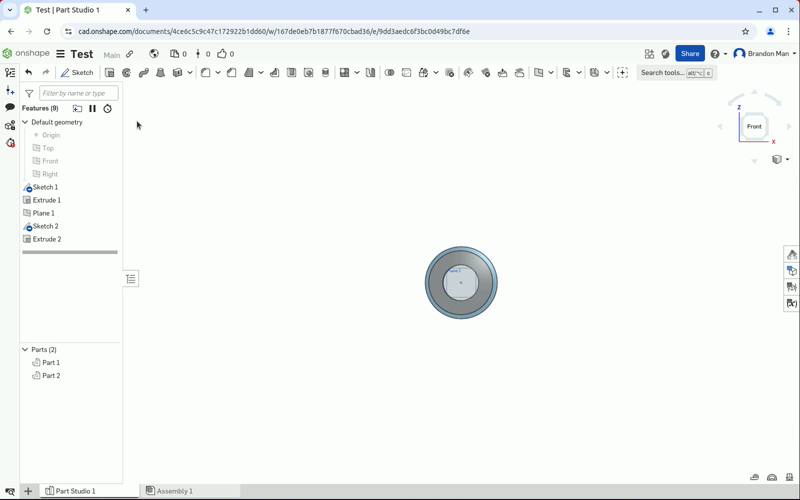
key(shift+7)
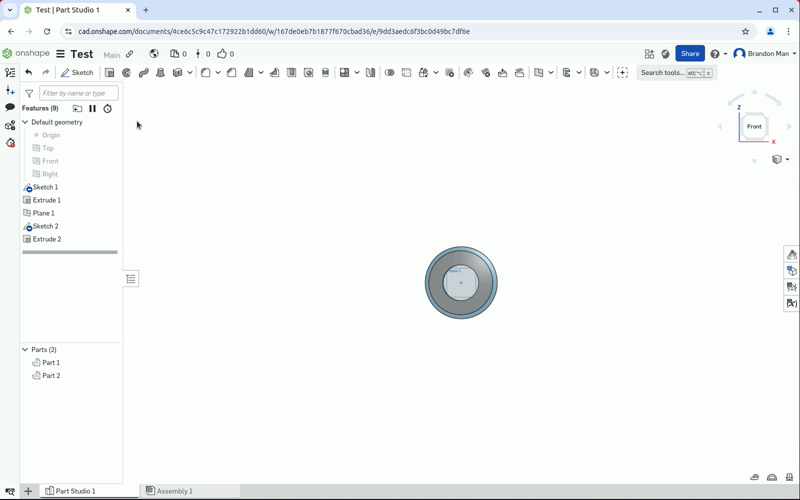
key(left, 2)
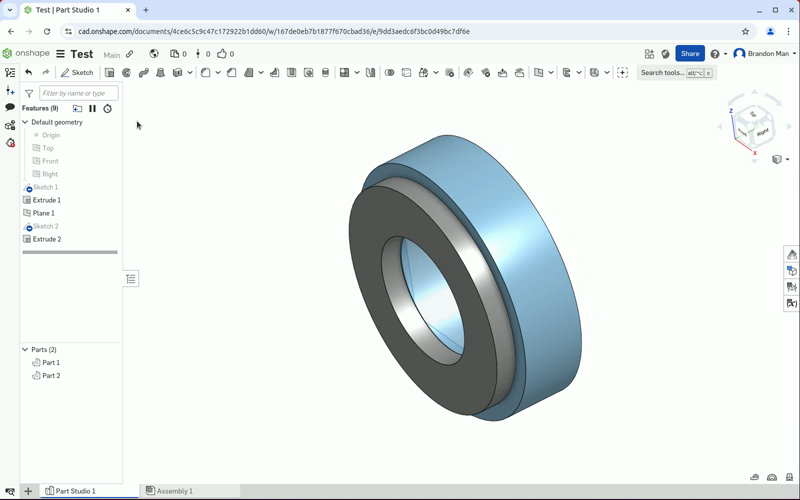
key(down, 2)
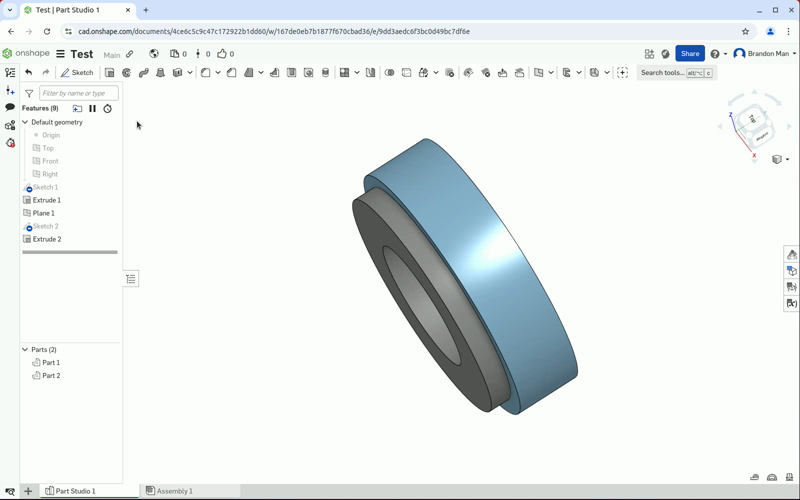
key(up, 2)
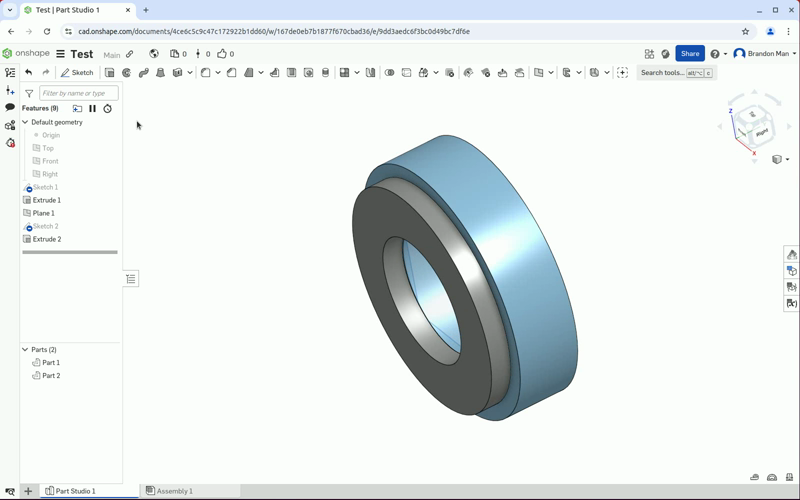
key(right, 2)
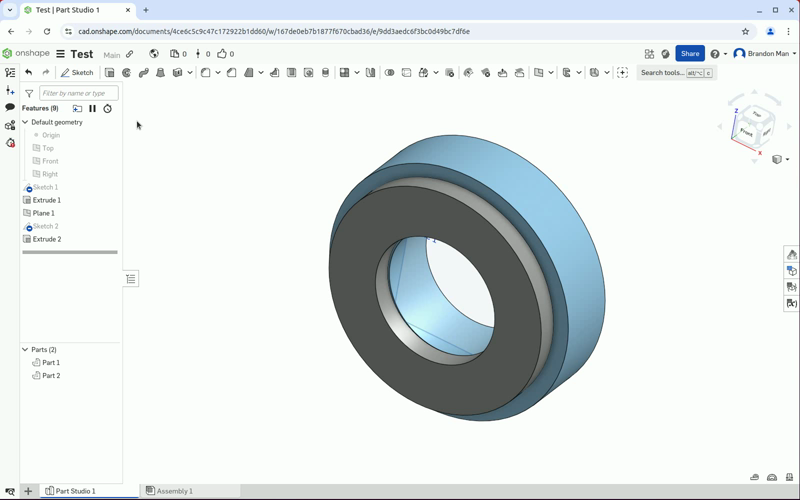
mouse_move(73, 189)
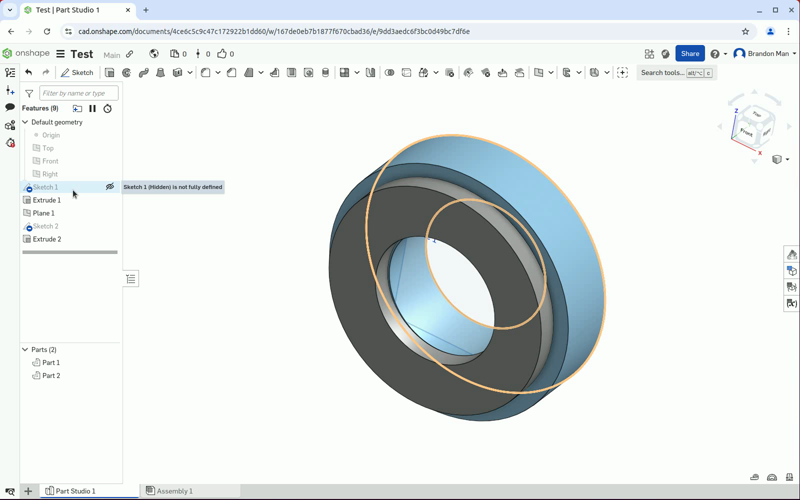
click(73, 189)